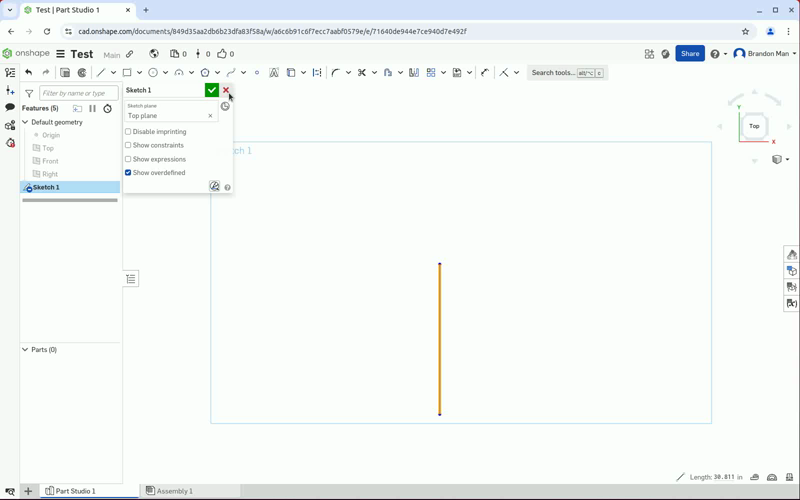
key(shift+h)
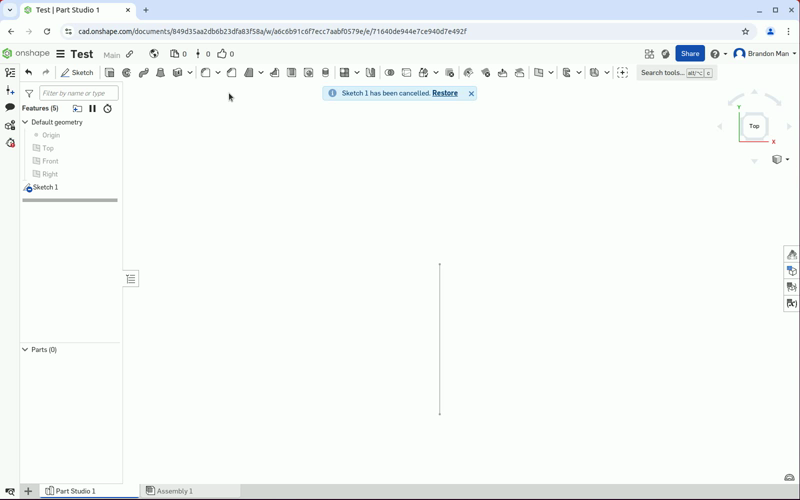
mouse_move(73, 352)
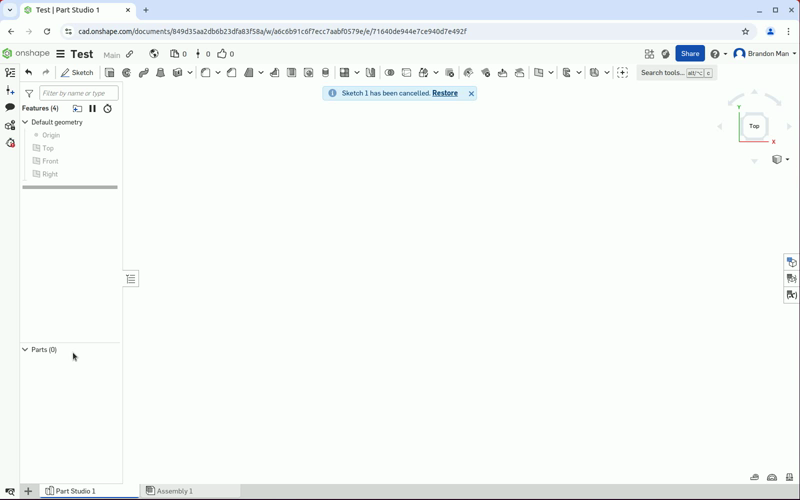
key(y)
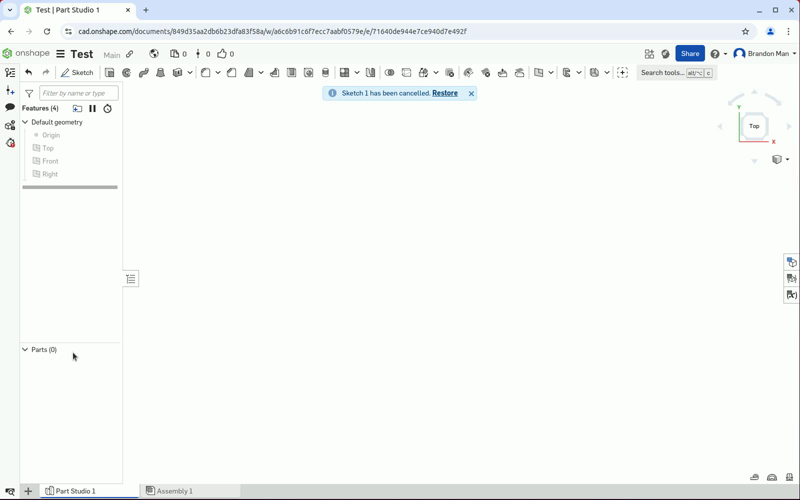
key(shift+p)
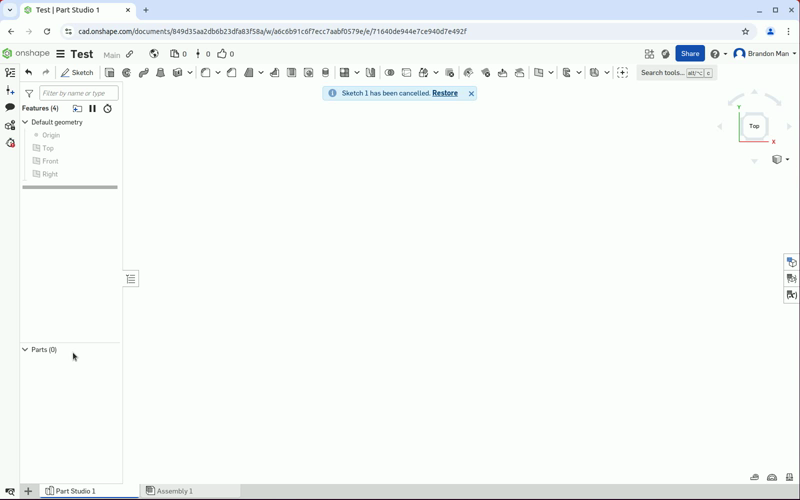
key(space)
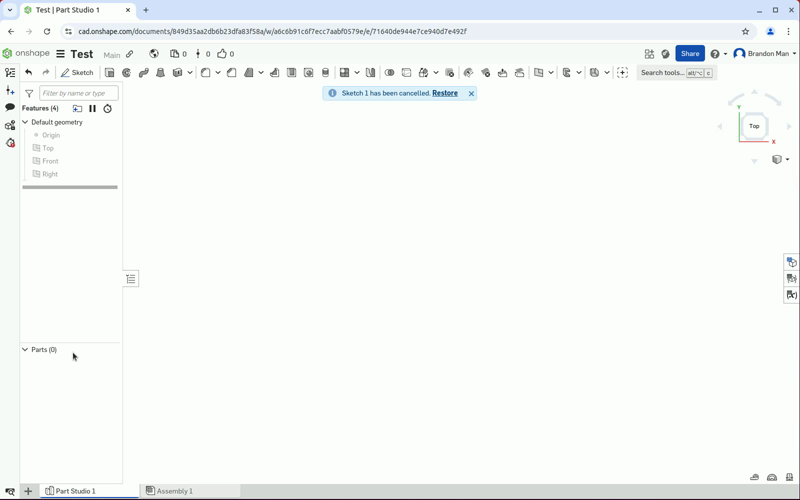
key_down(shift)
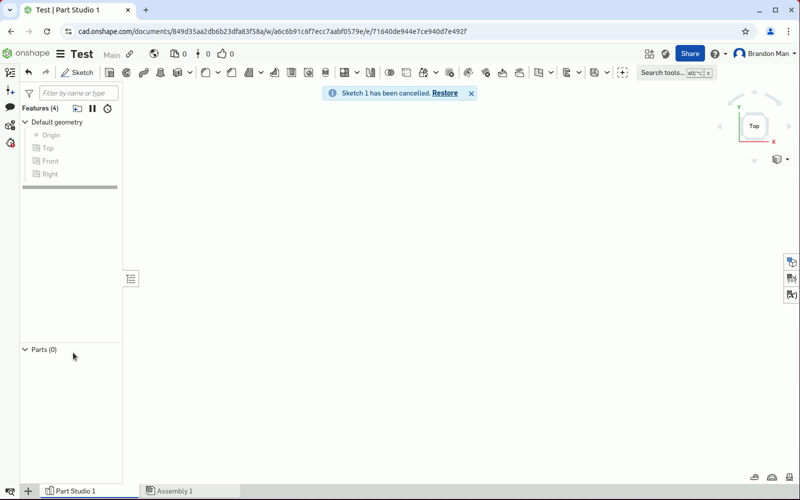
key(up)
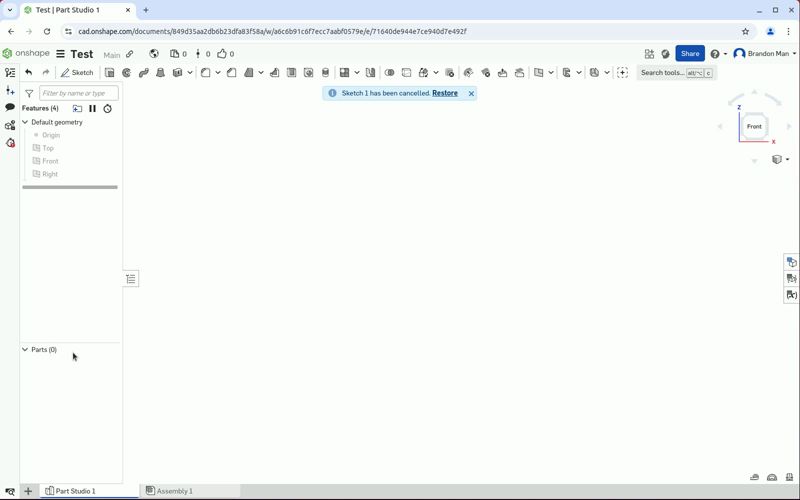
key_up(shift)
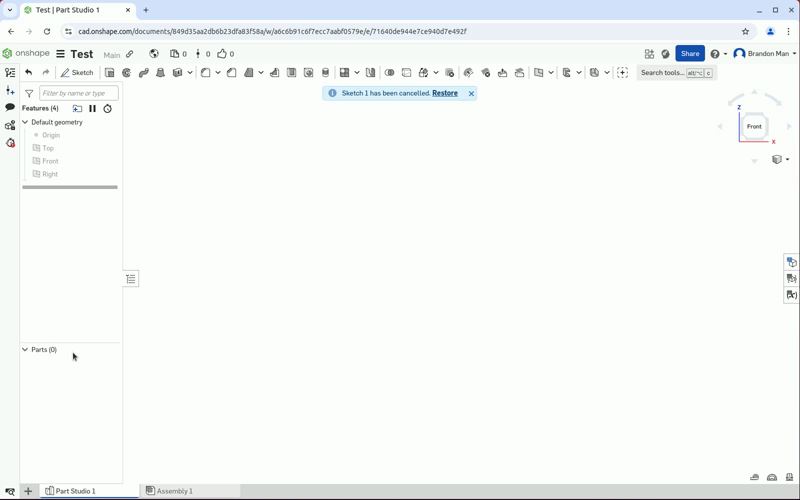
mouse_move(73, 352)
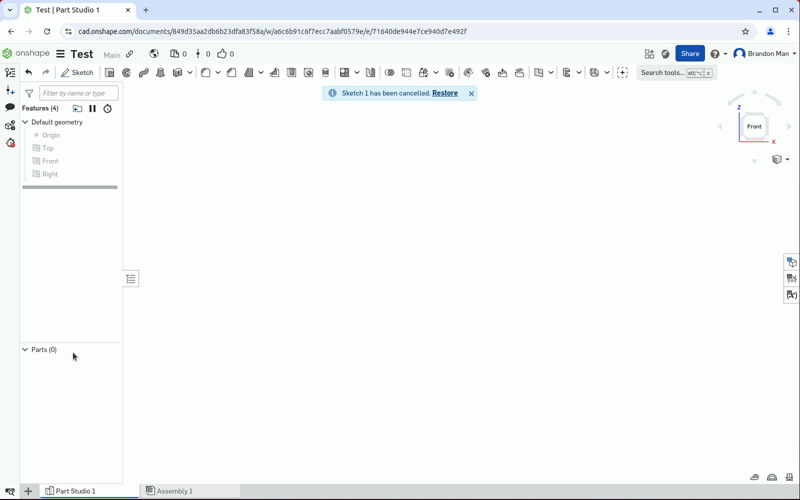
key(shift+y)
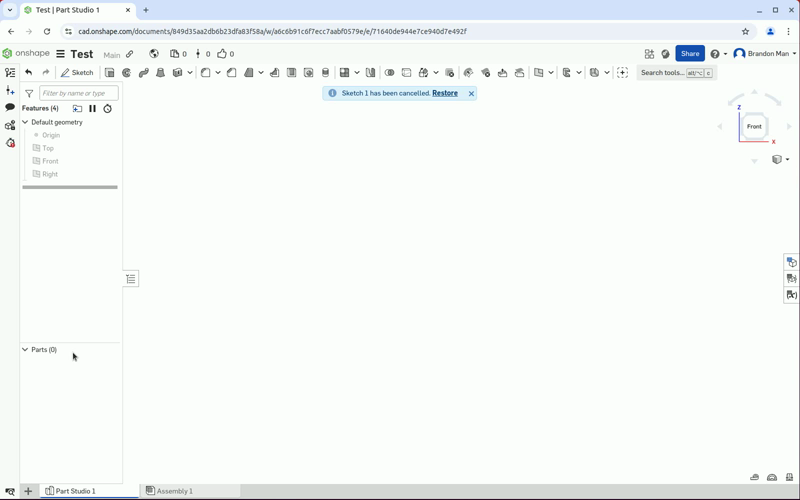
key(shift+s)
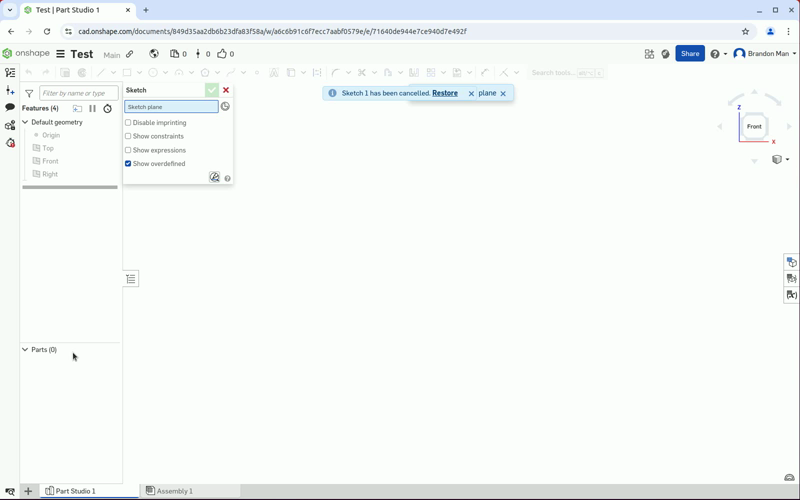
mouse_move(73, 163)
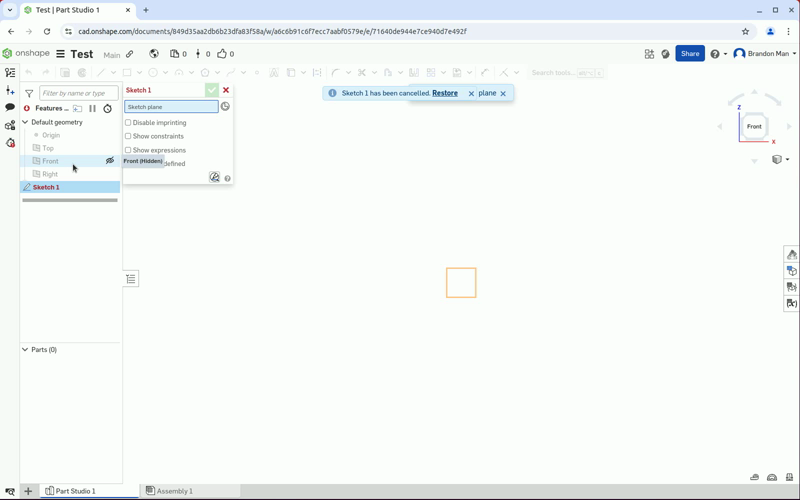
click(73, 163)
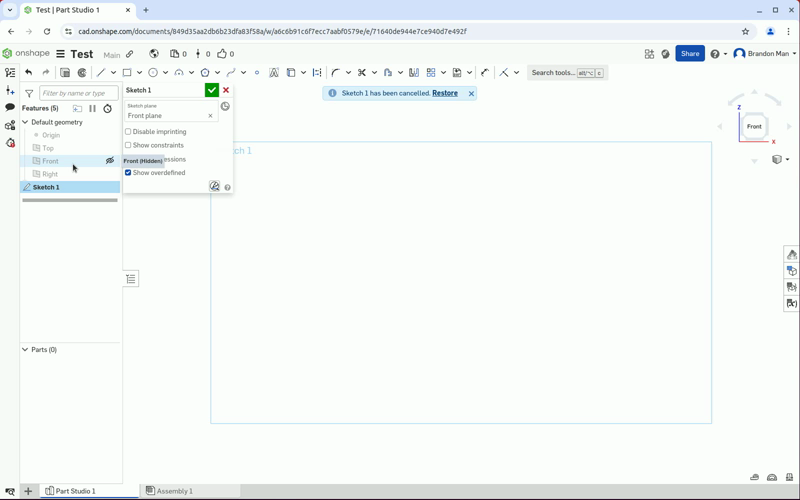
mouse_move(73, 352)
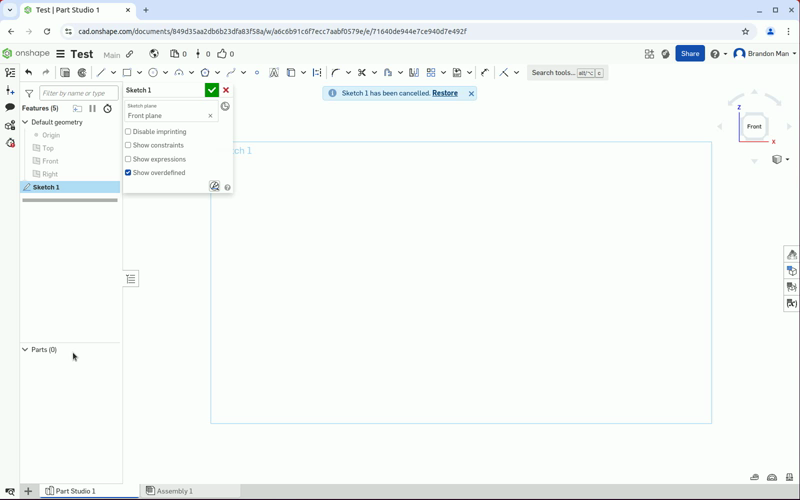
key(y)
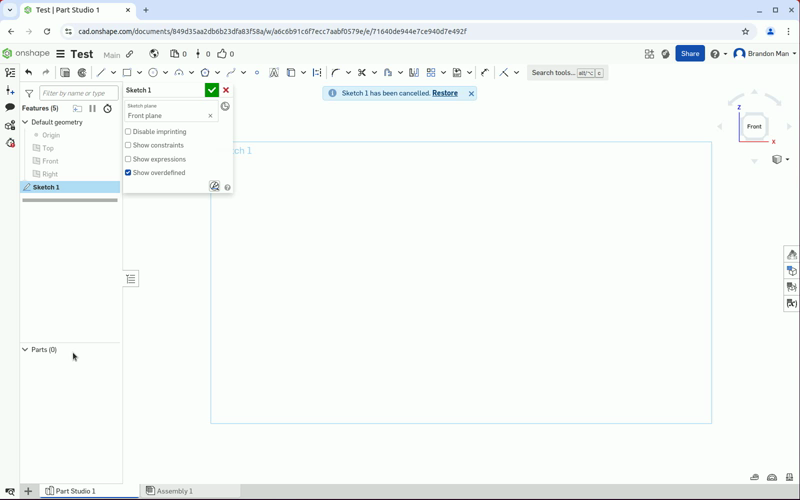
key(c)
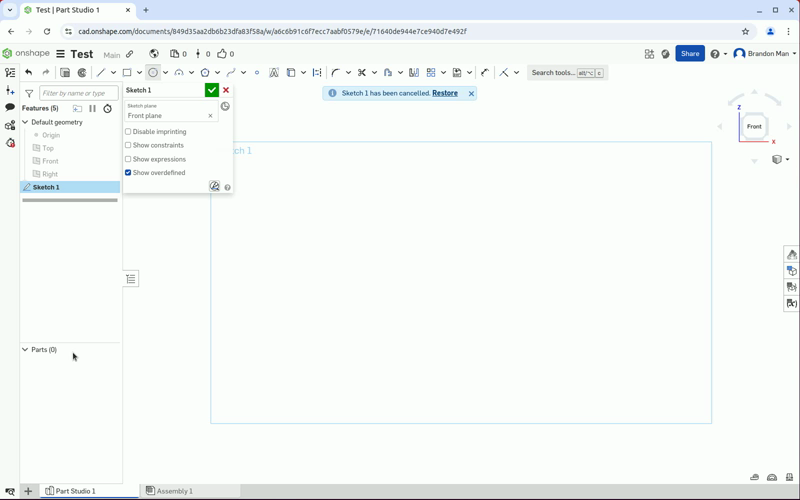
key_down(shift)
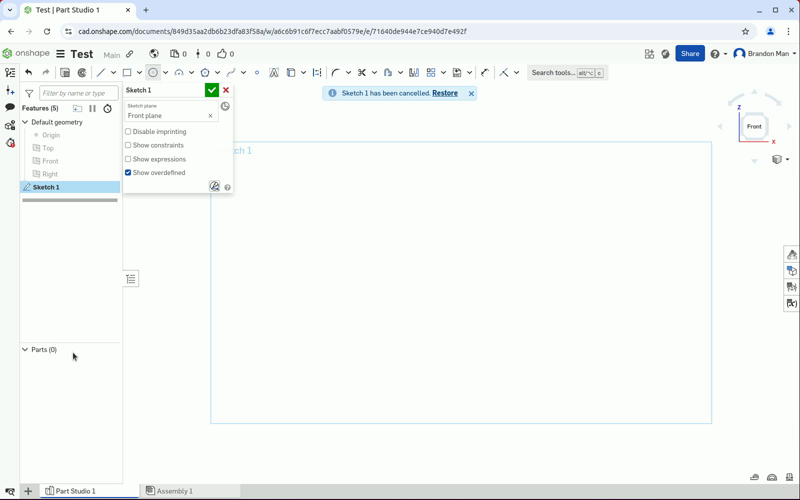
mouse_move(444, 293)
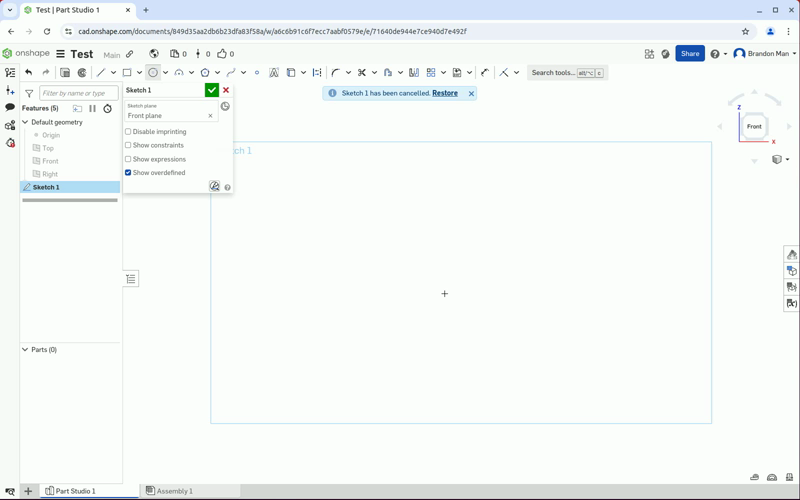
click(444, 293)
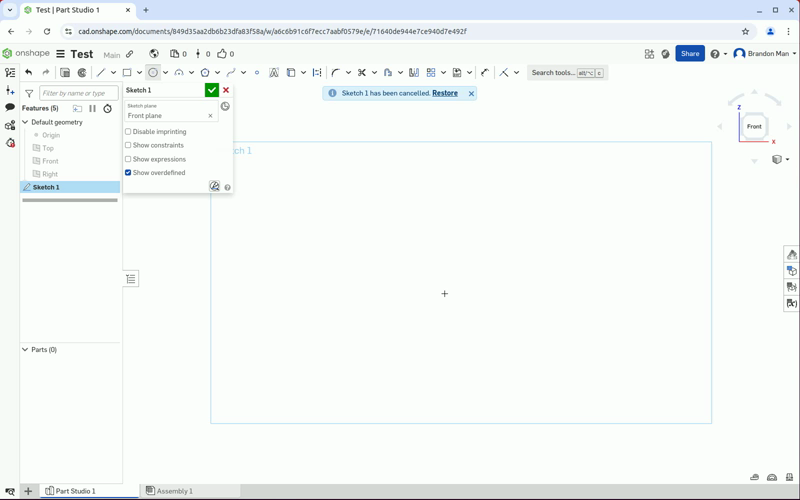
key_up(shift)
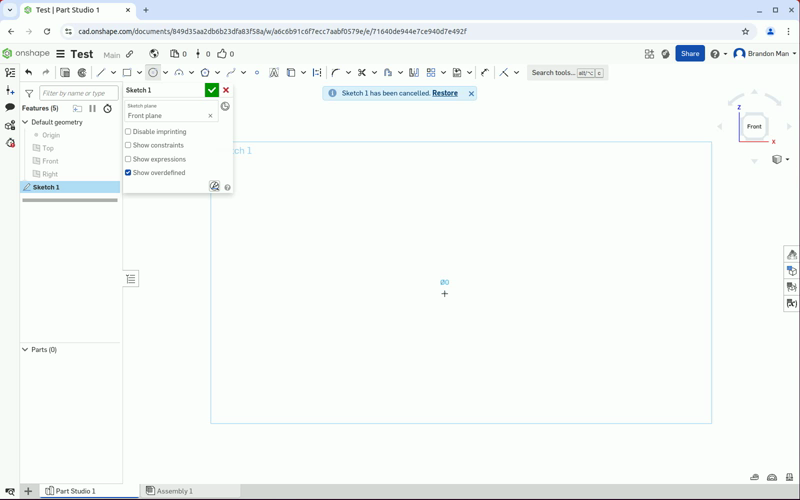
mouse_move(541, 293)
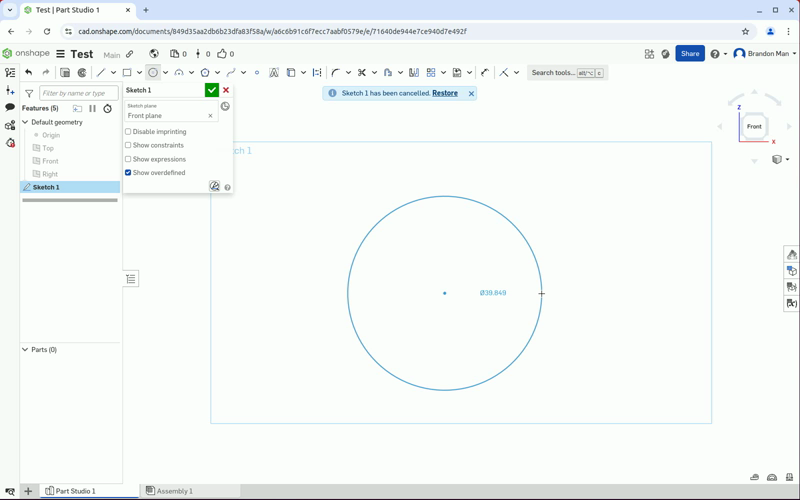
click(541, 293)
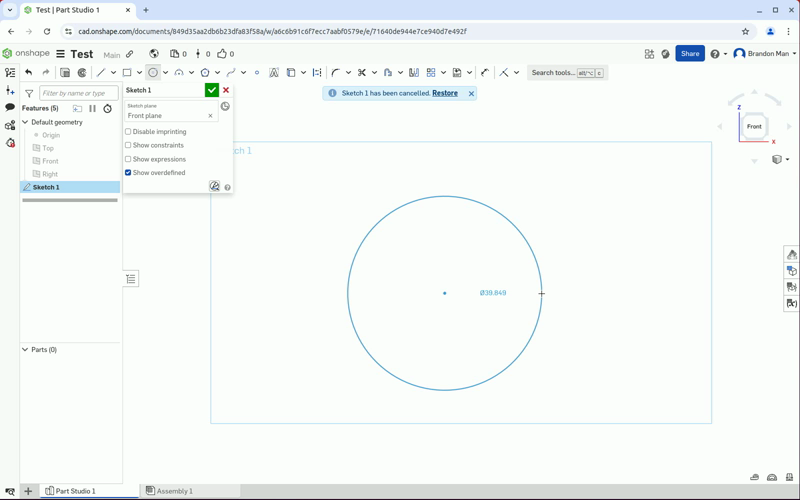
key(esc)
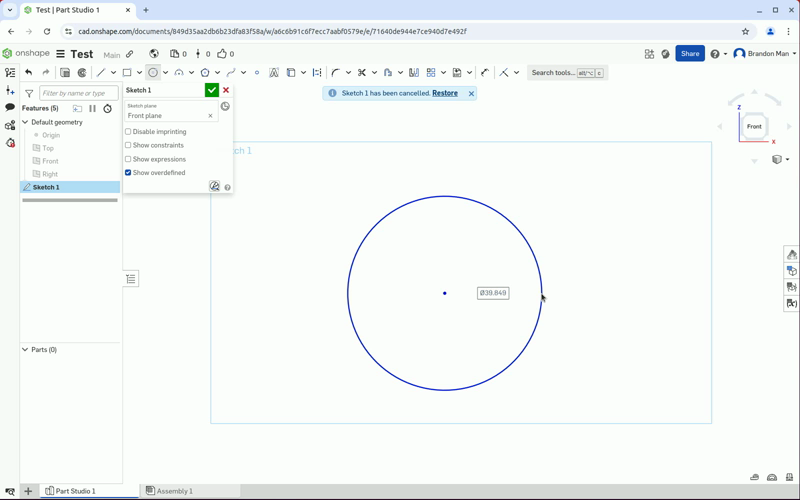
key(c)
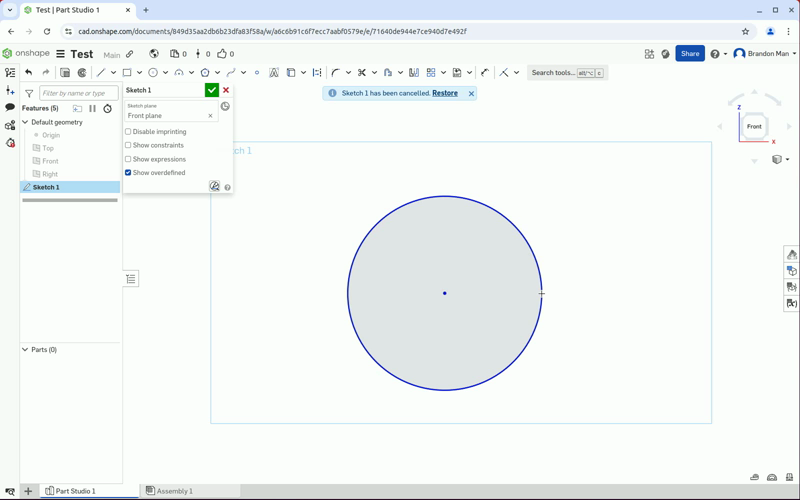
key_down(shift)
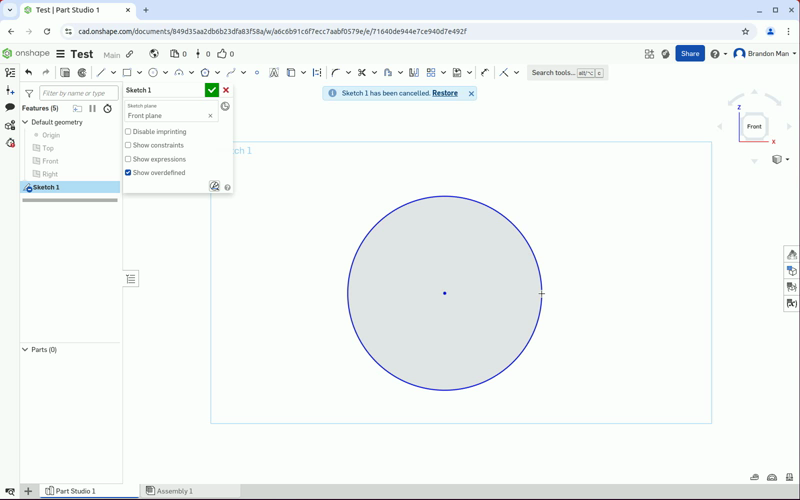
mouse_move(444, 293)
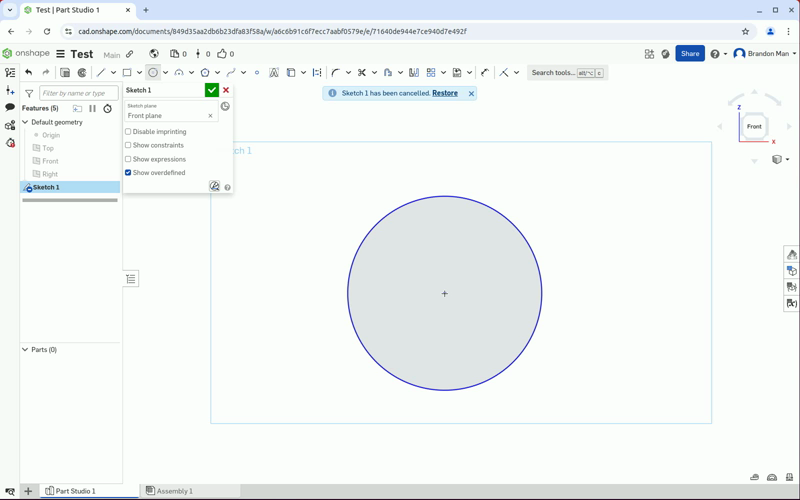
click(444, 293)
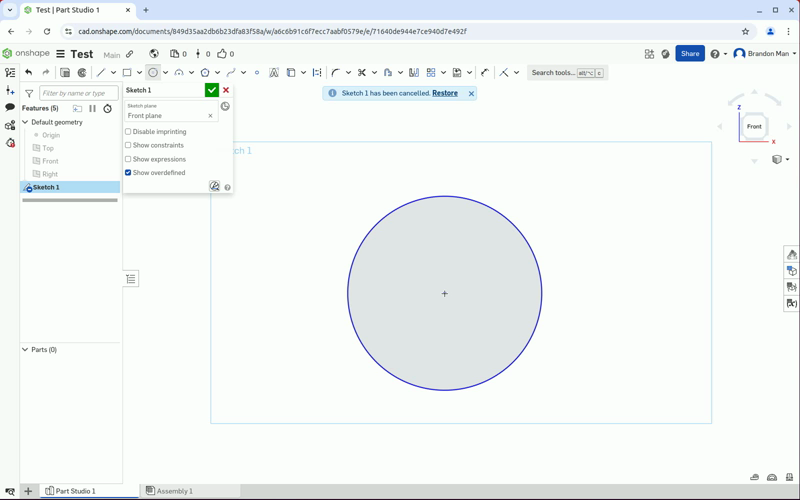
key_up(shift)
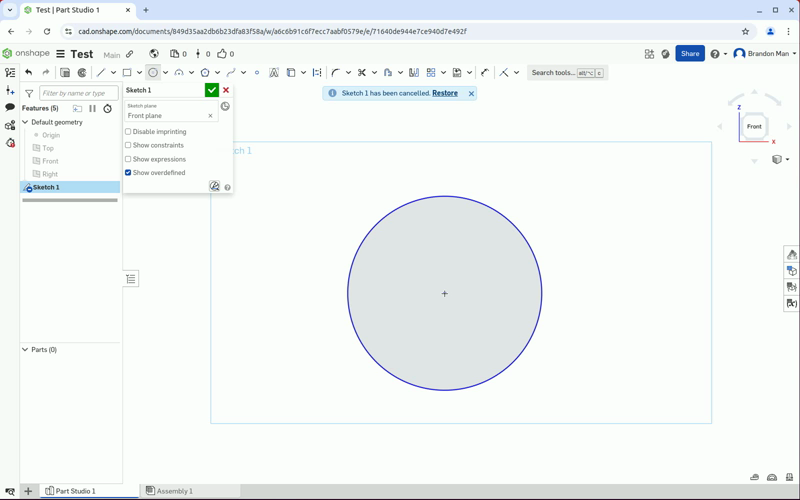
mouse_move(459, 293)
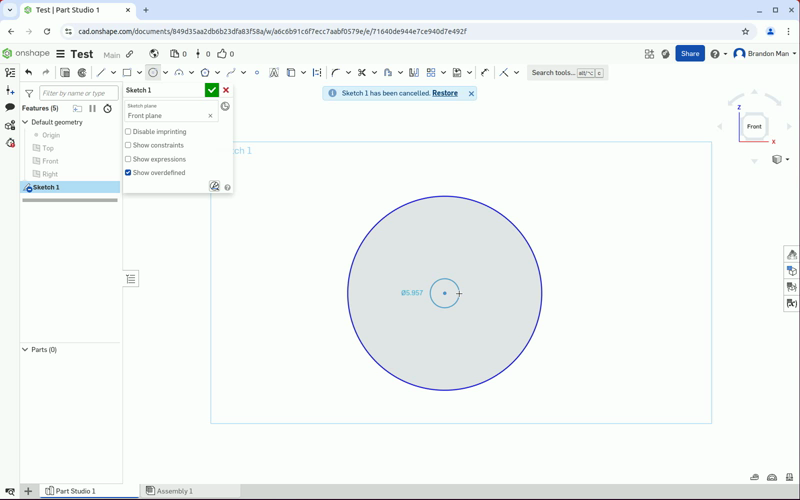
click(459, 293)
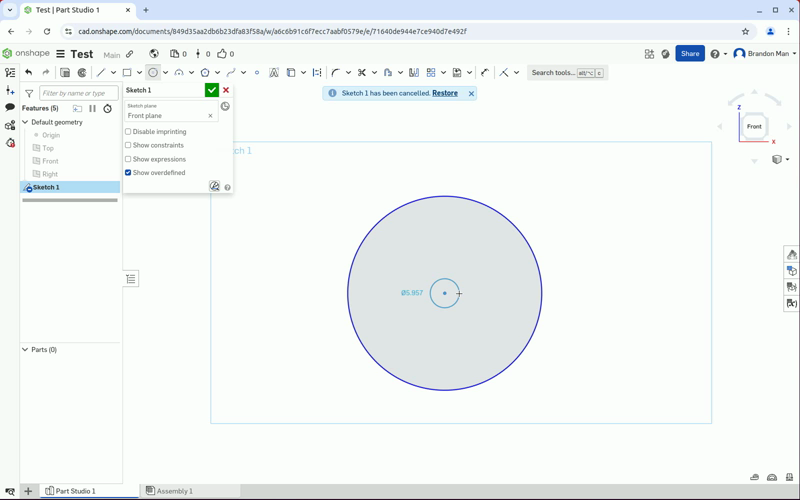
key(esc)
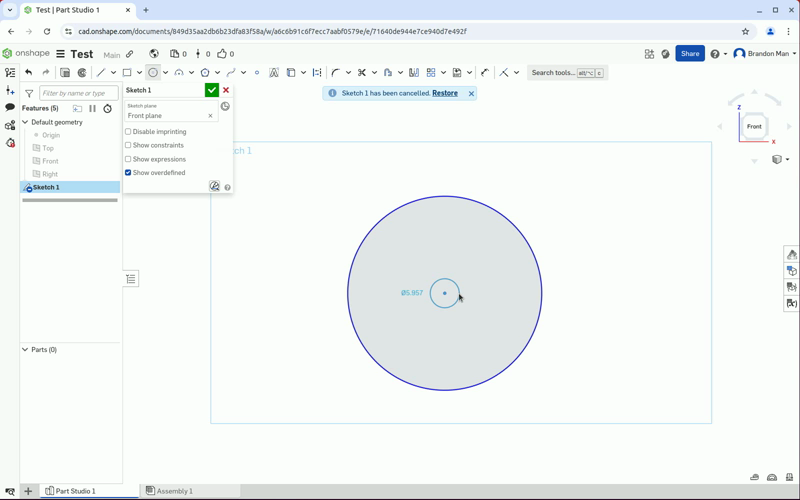
mouse_move(384, 299)
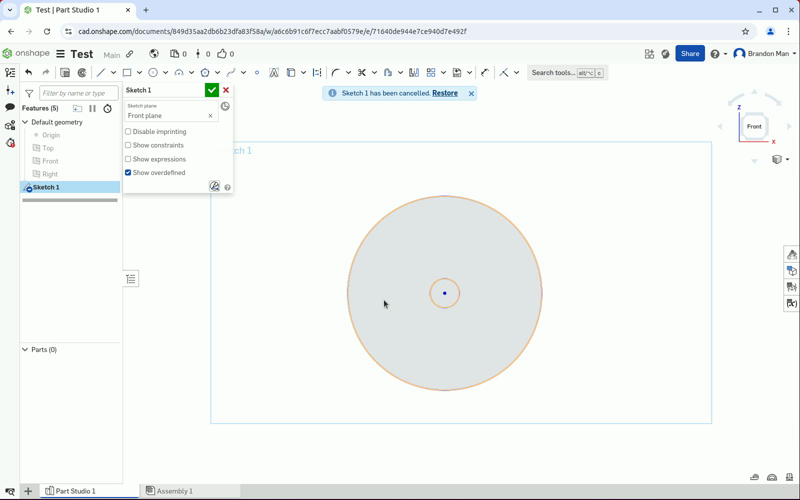
click(384, 299)
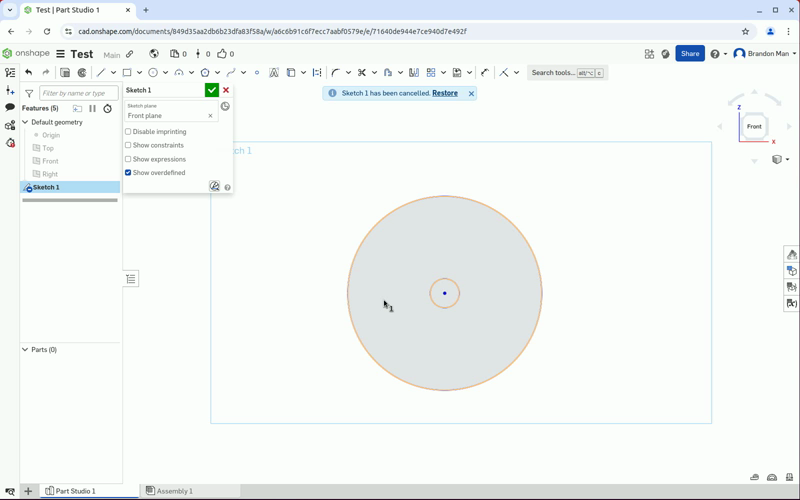
mouse_move(73, 352)
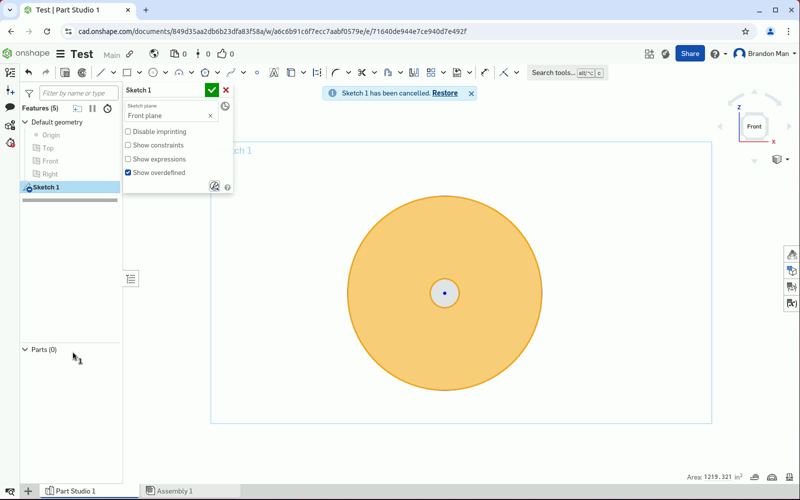
key(shift+y)
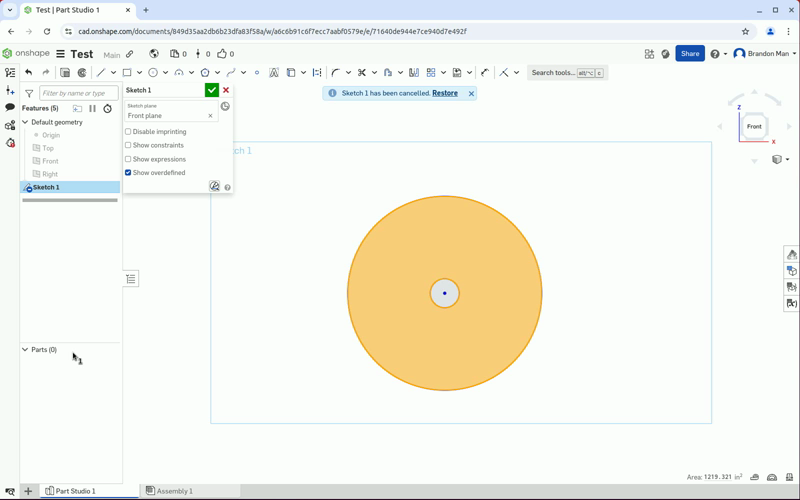
key(shift+e)
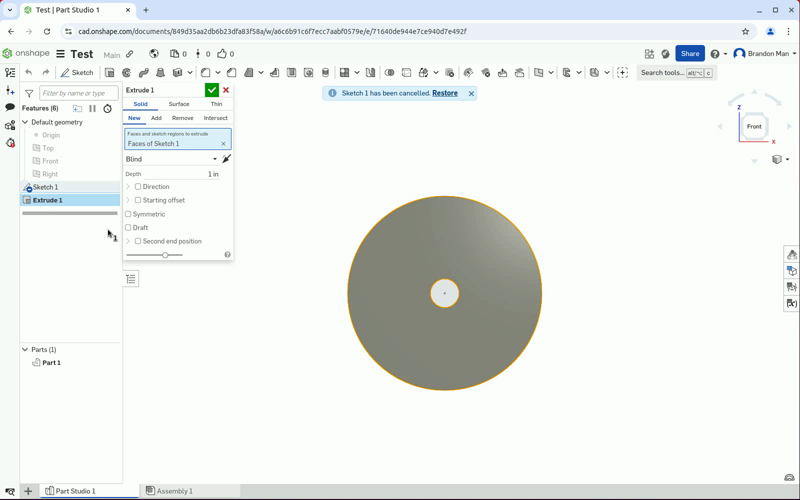
mouse_move(143, 106)
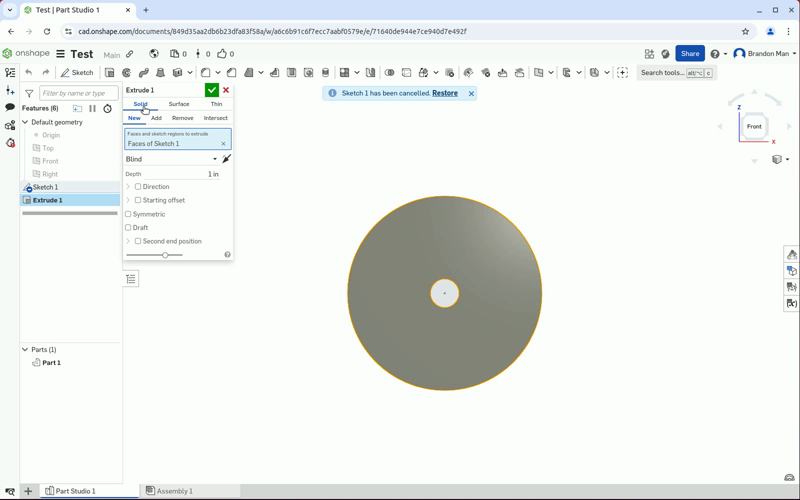
click(143, 106)
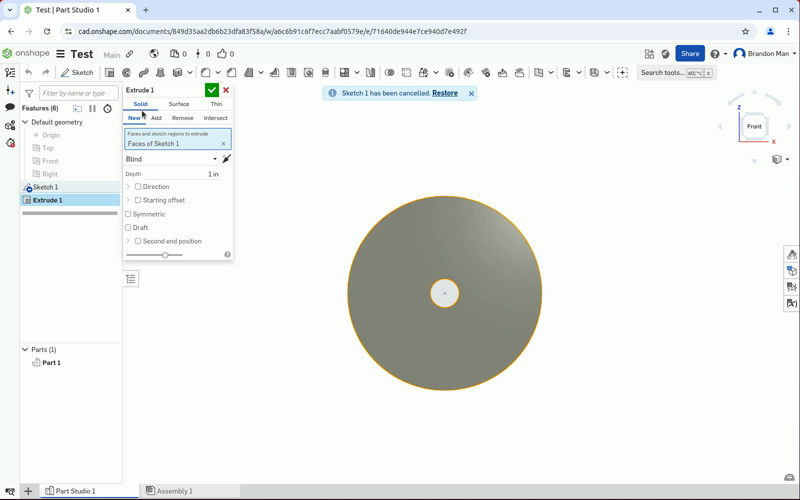
mouse_move(137, 120)
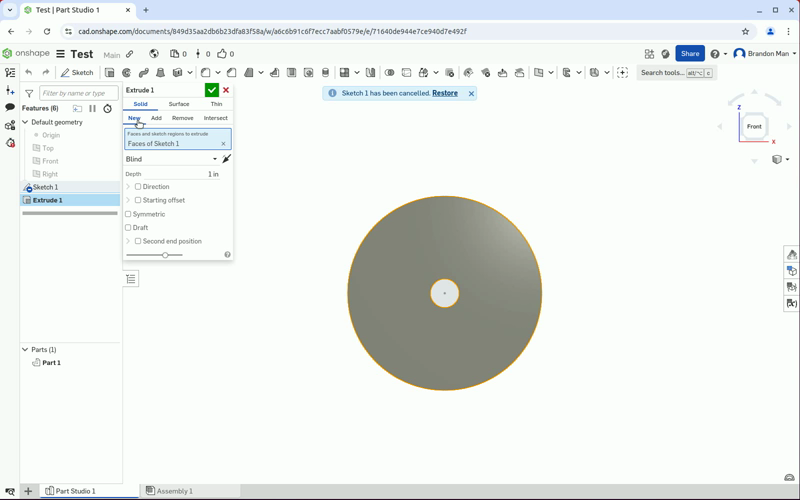
click(137, 120)
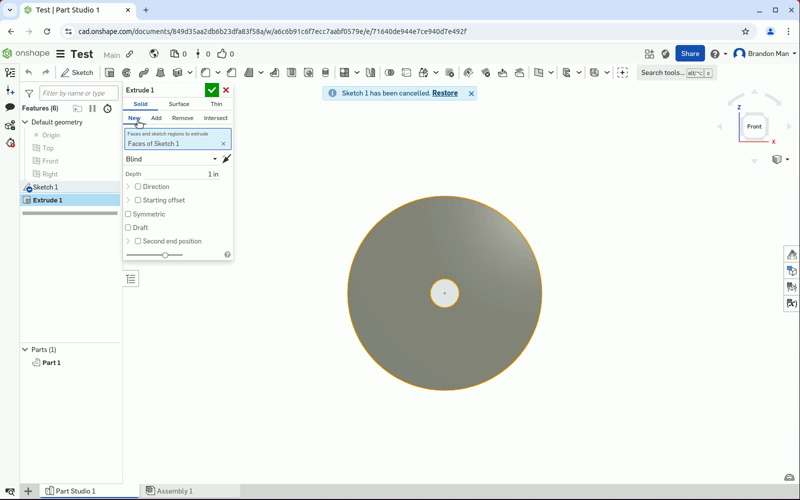
key(tab, 4)
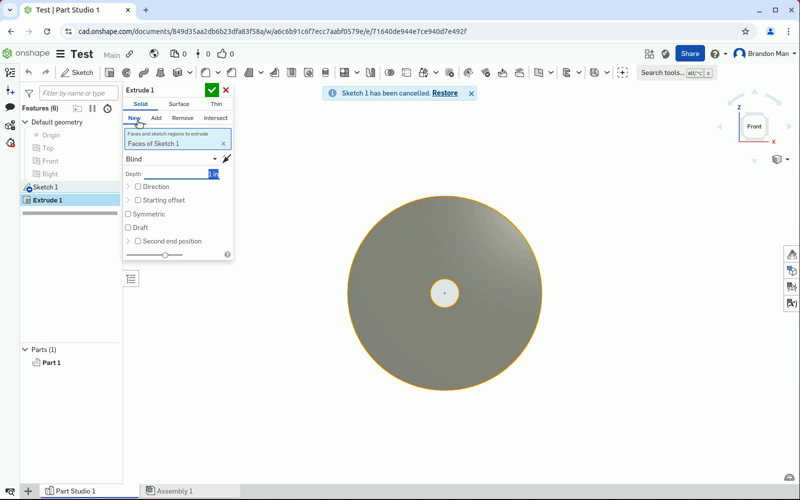
text(7.221)
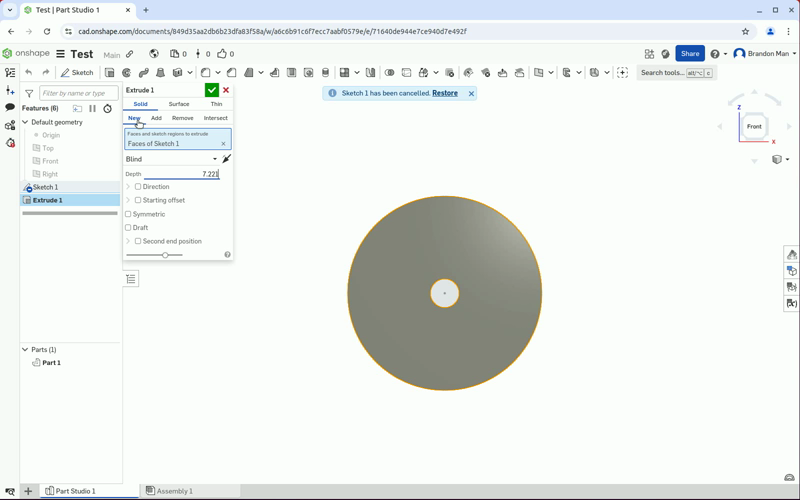
key(enter)
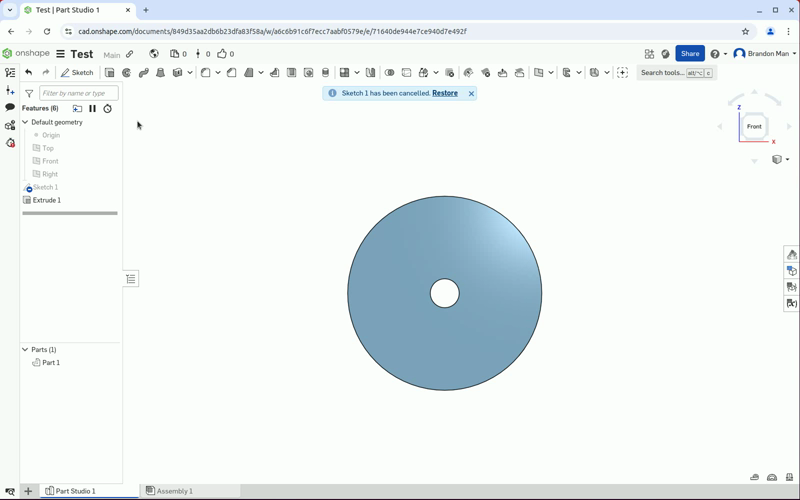
key(shift+h)
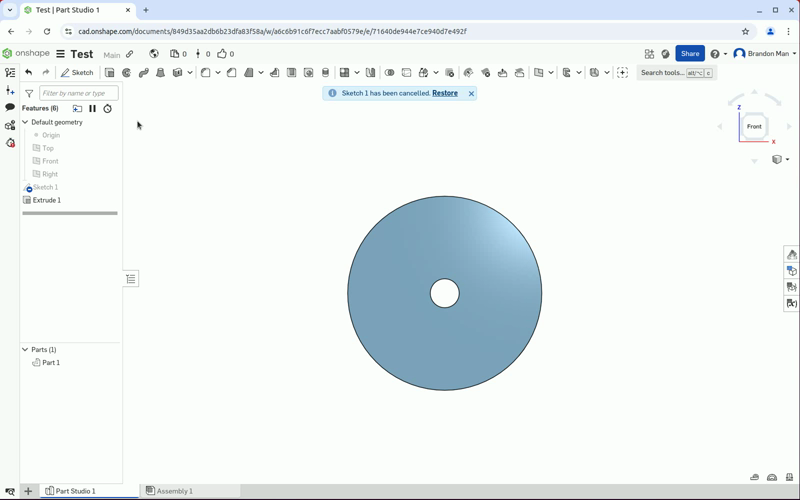
key(shift+h)
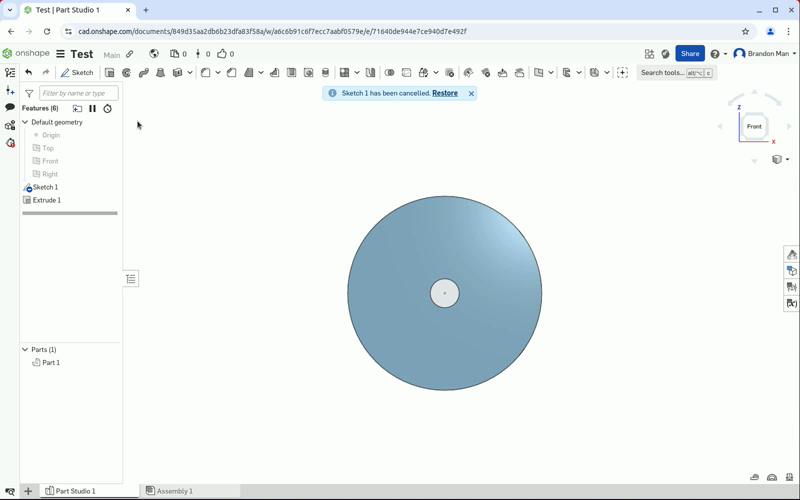
mouse_move(73, 189)
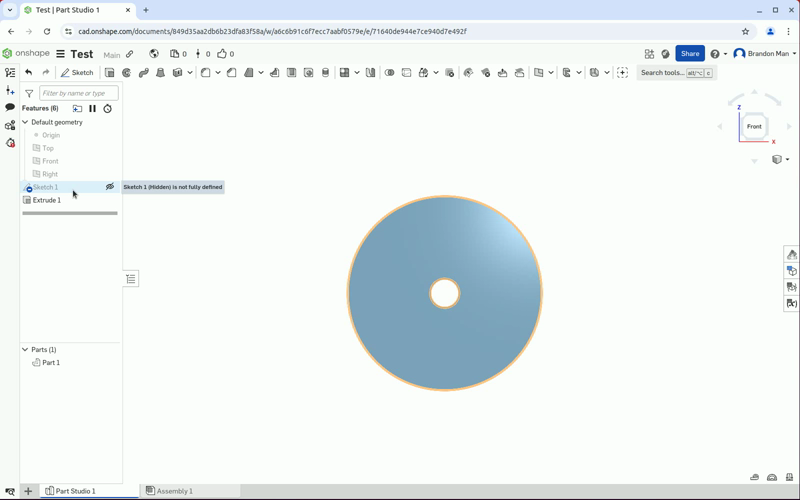
click(73, 189)
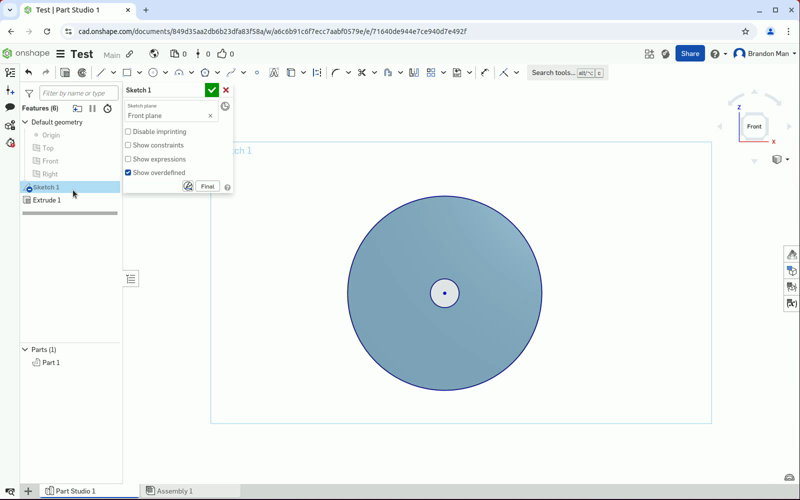
mouse_move(229, 92)
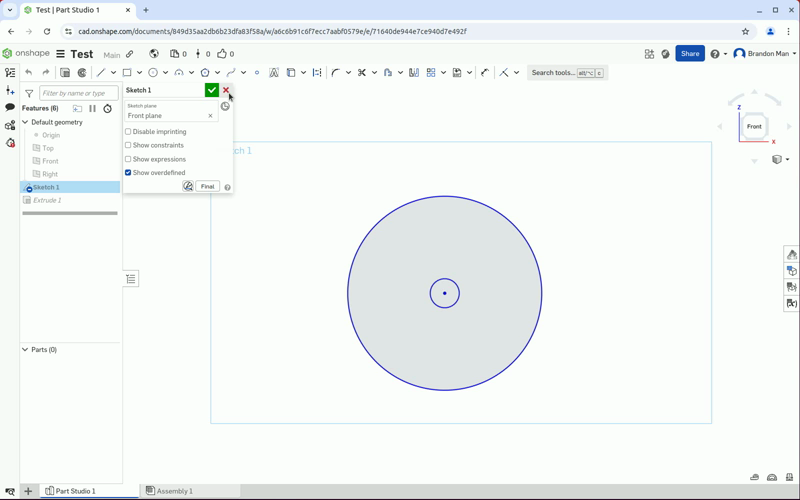
click(229, 92)
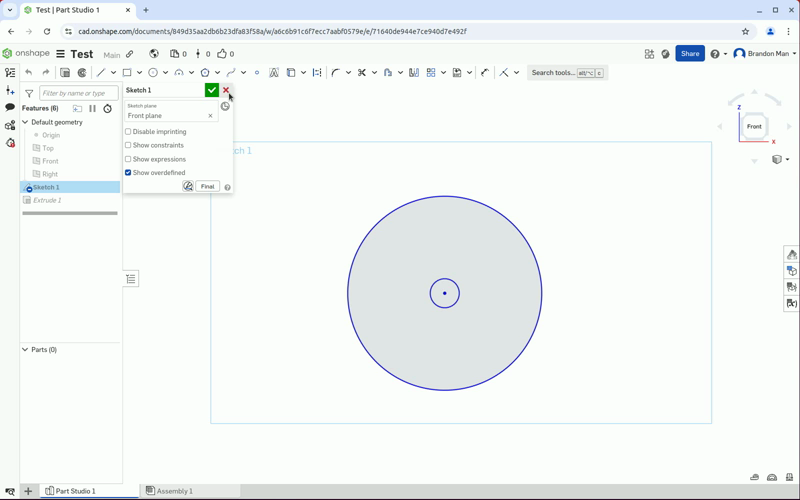
key(shift+s)
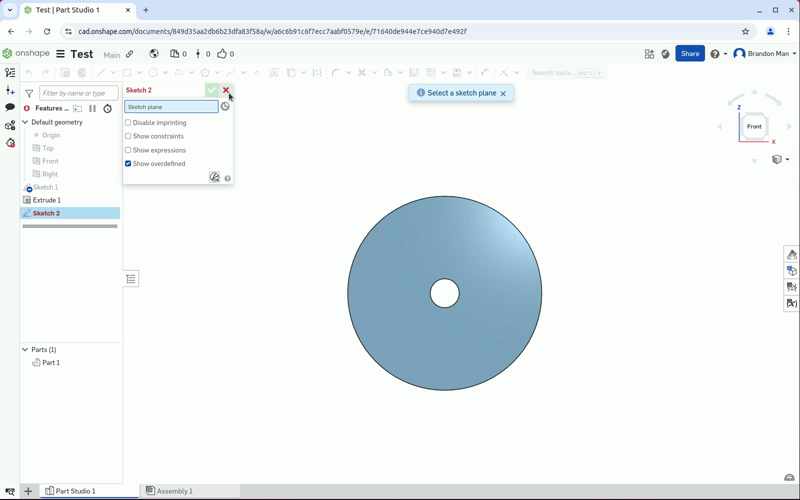
mouse_move(73, 163)
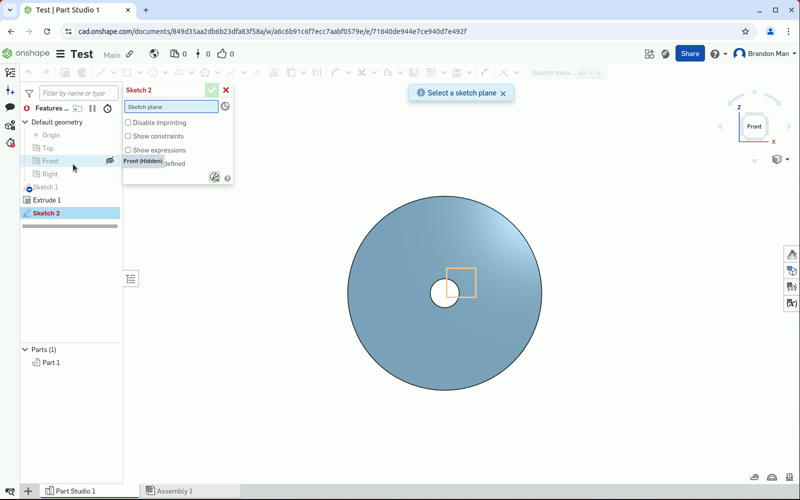
click(73, 163)
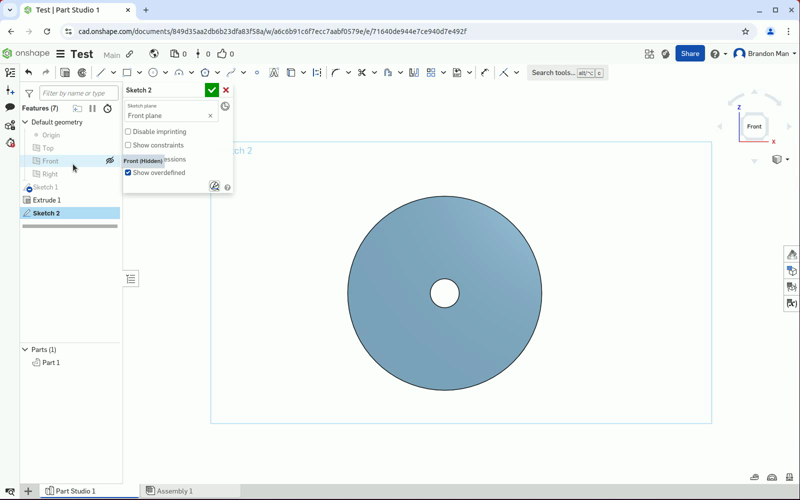
mouse_move(73, 352)
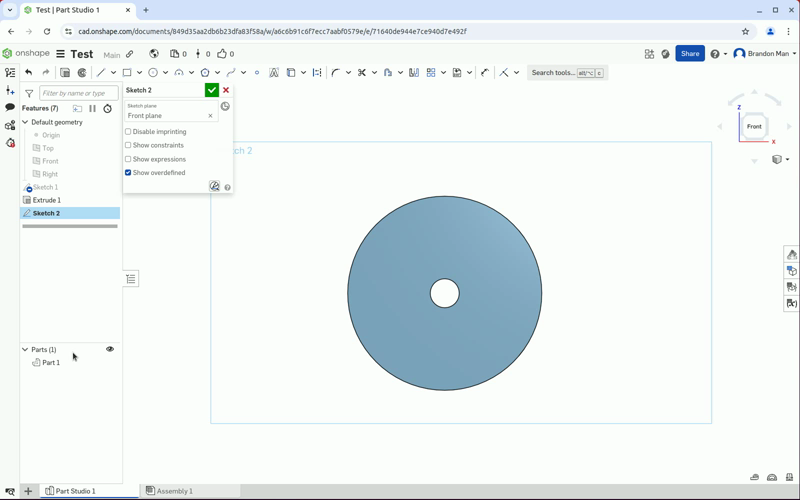
key(y)
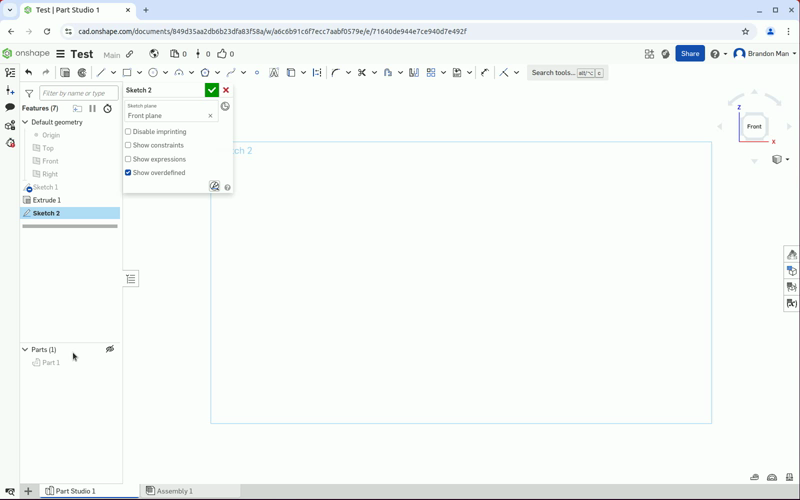
key(c)
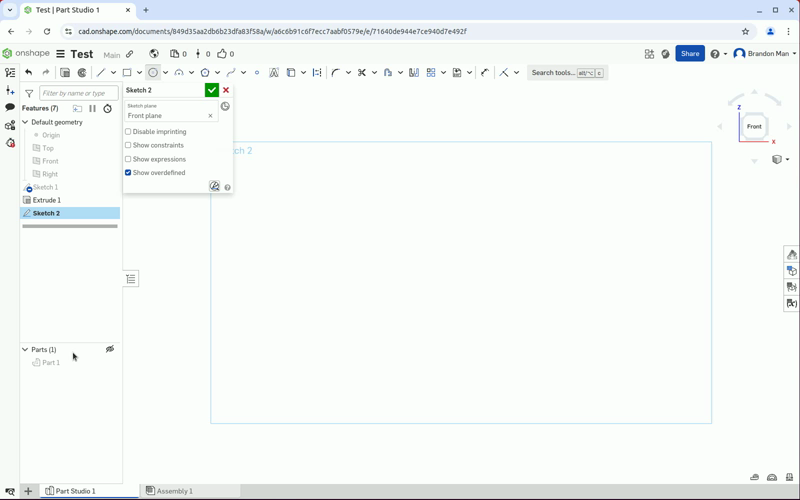
key_down(shift)
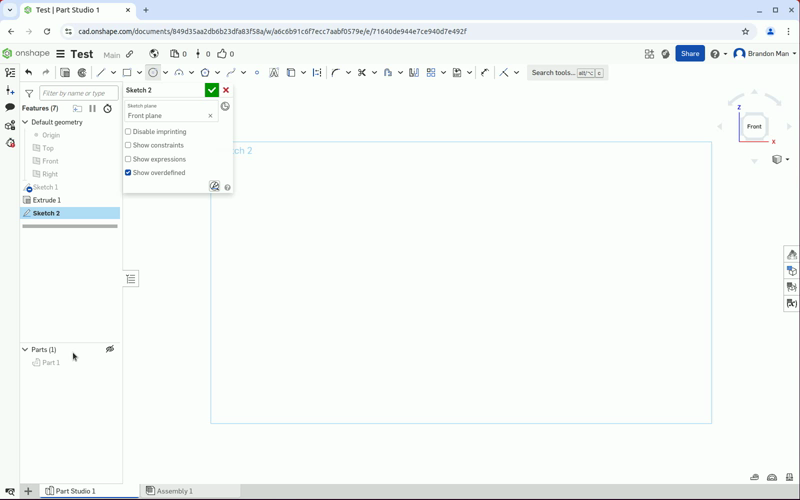
mouse_move(444, 293)
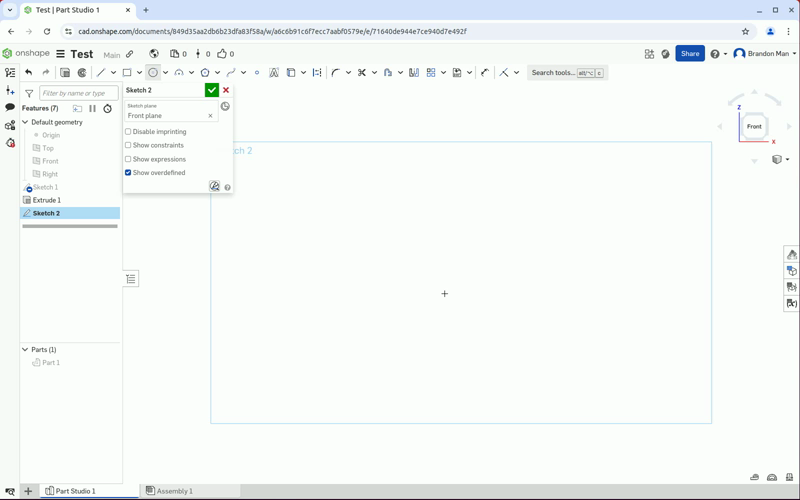
click(444, 293)
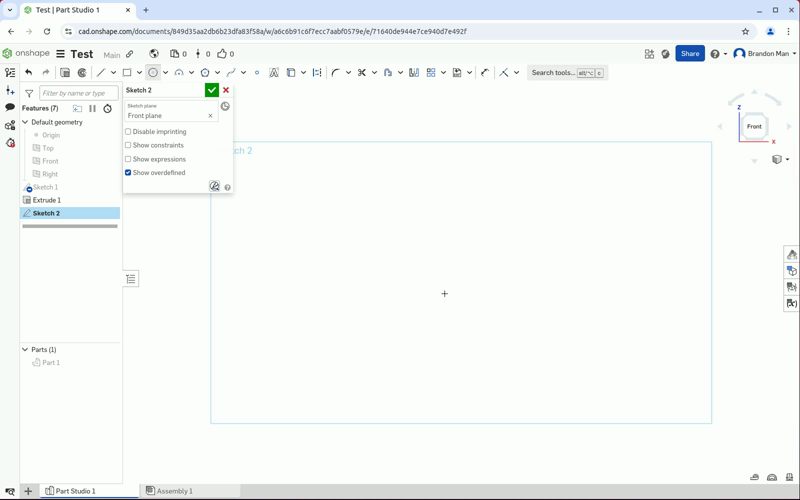
key_up(shift)
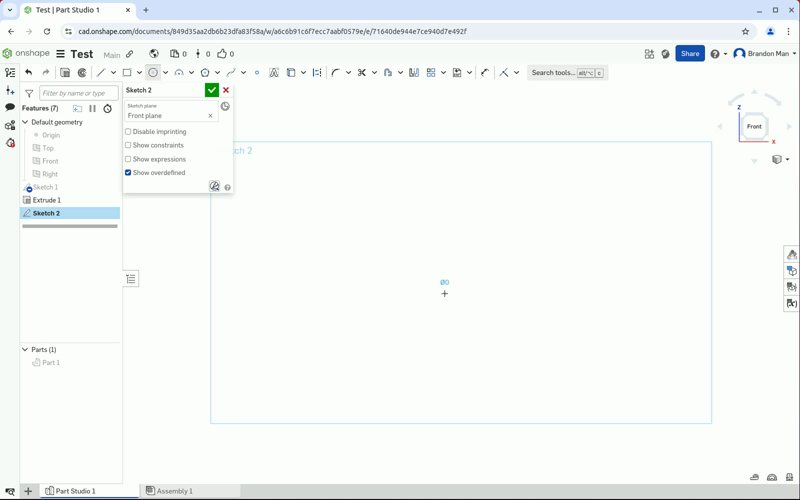
mouse_move(541, 293)
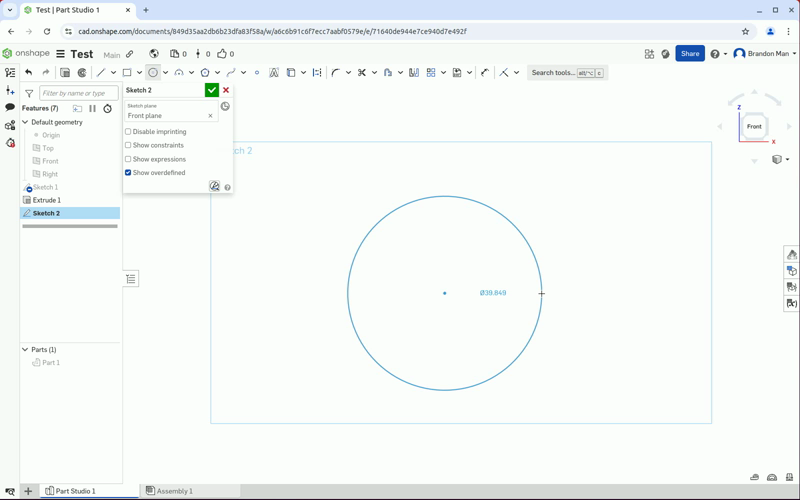
click(541, 293)
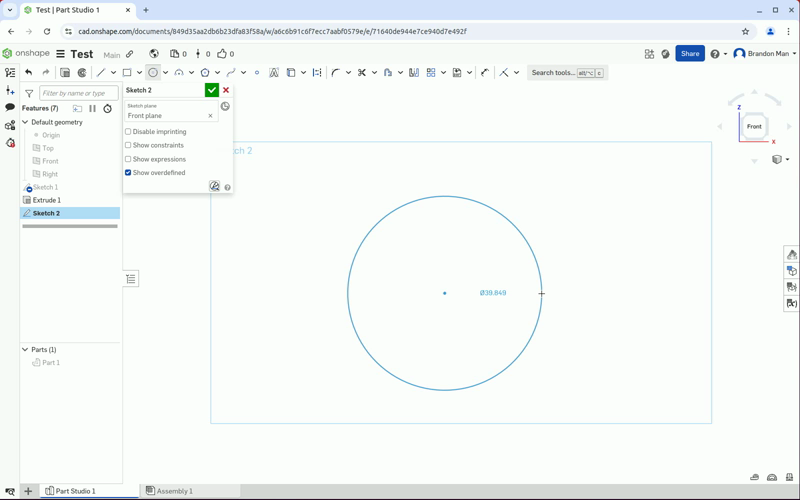
key(esc)
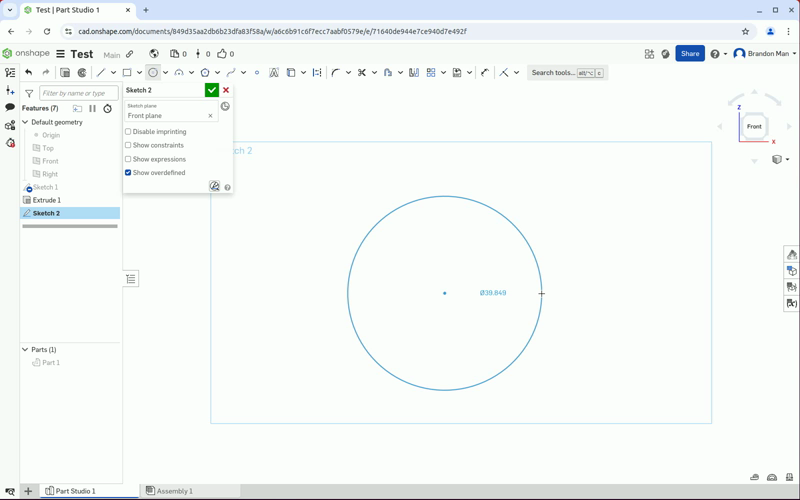
key(c)
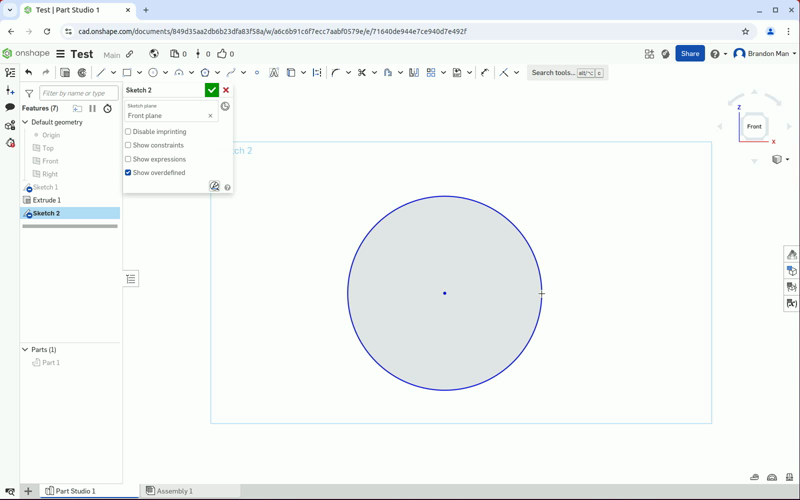
key_down(shift)
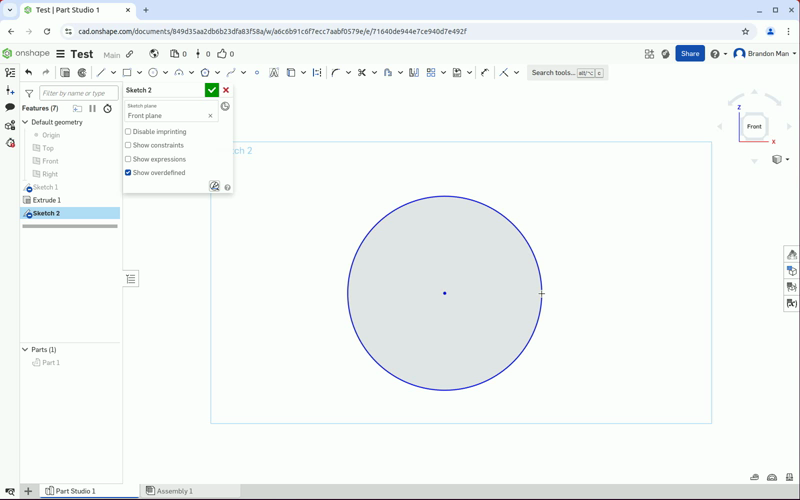
mouse_move(444, 293)
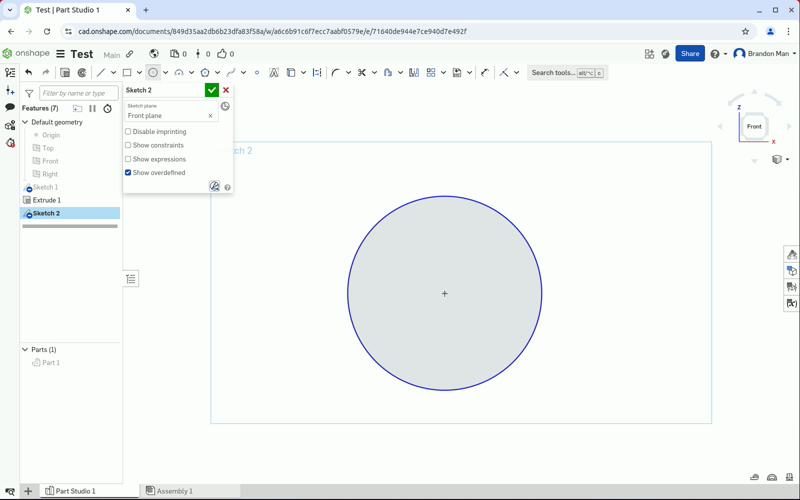
click(444, 293)
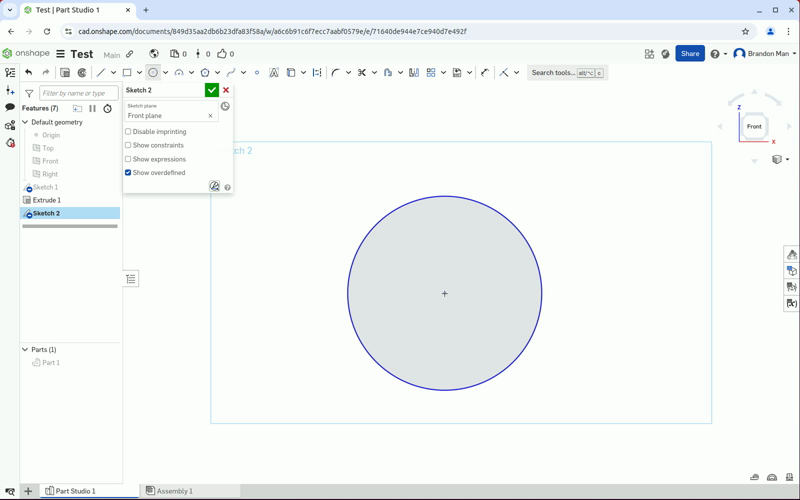
key_up(shift)
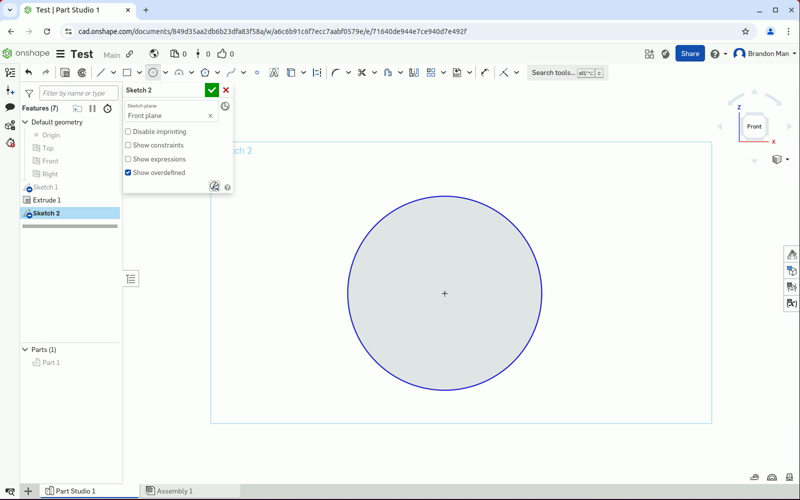
mouse_move(459, 293)
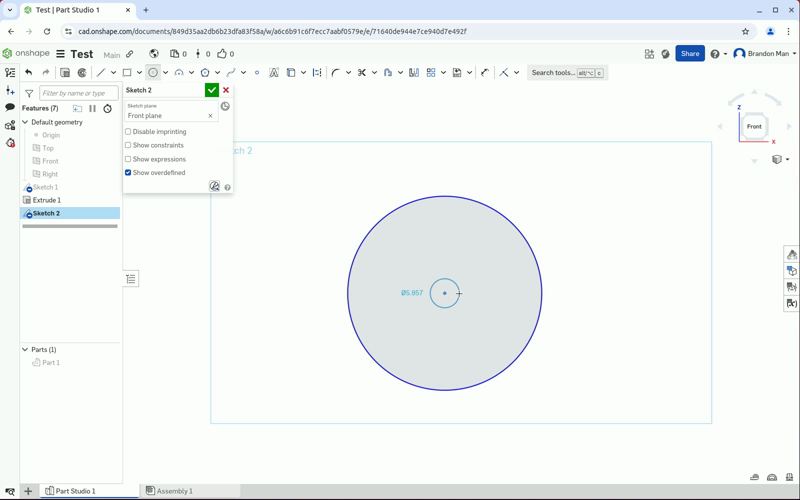
click(459, 293)
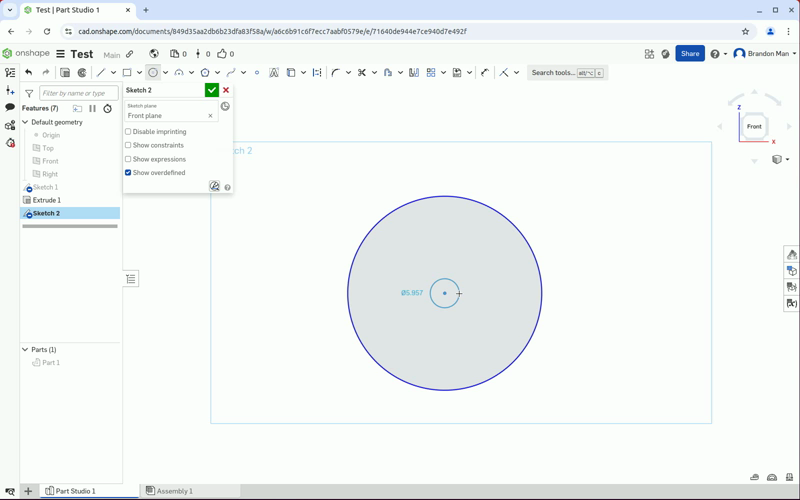
key(esc)
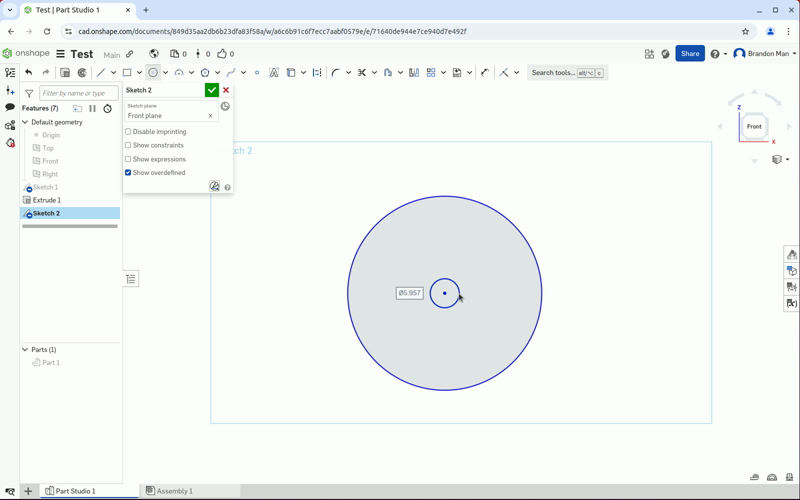
mouse_move(470, 225)
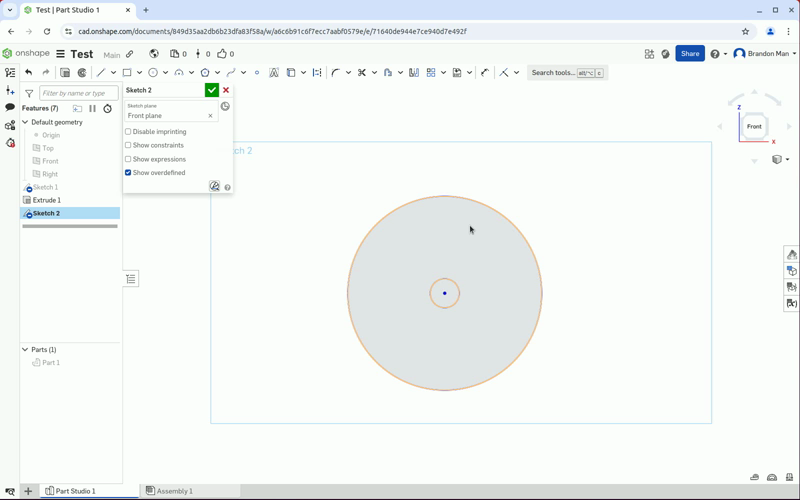
click(470, 225)
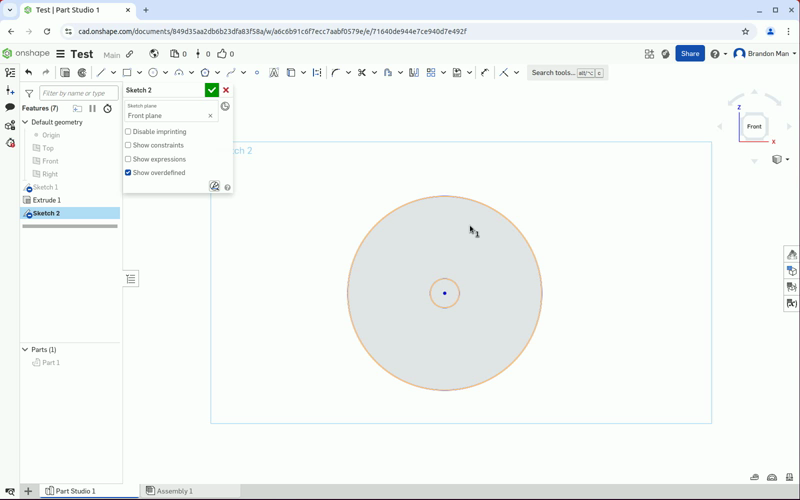
mouse_move(73, 352)
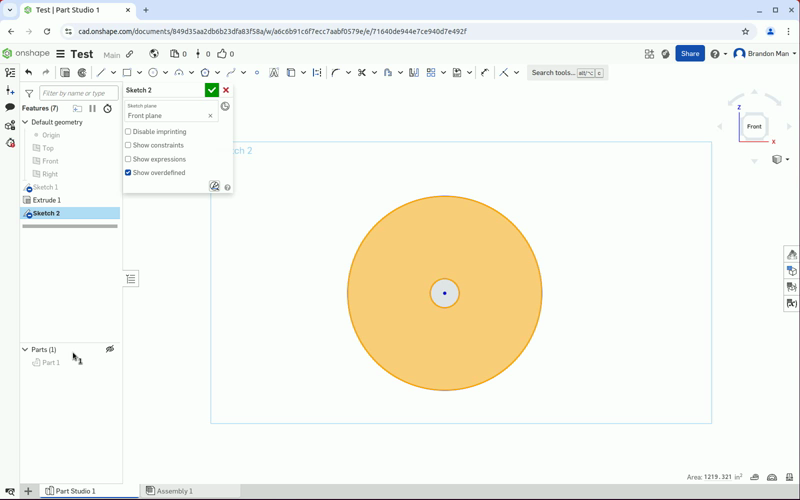
key(shift+y)
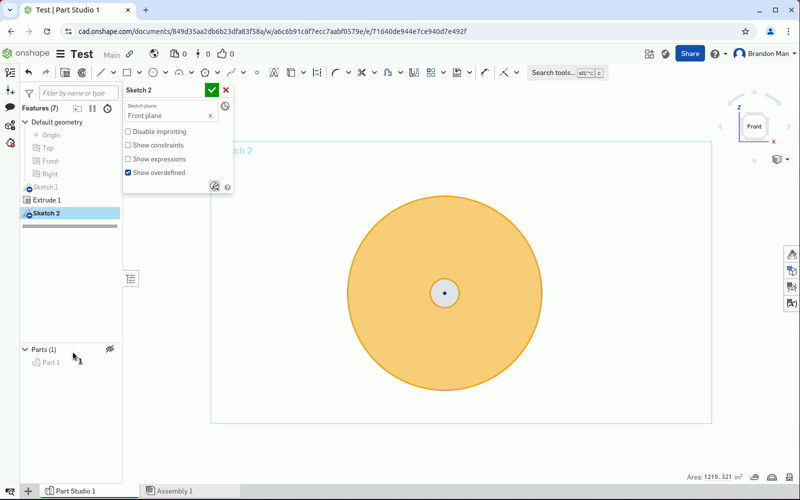
key(shift+e)
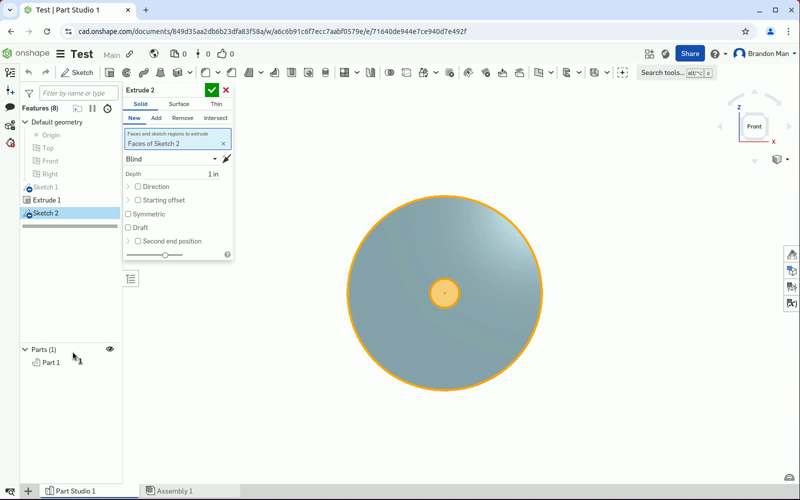
mouse_move(143, 106)
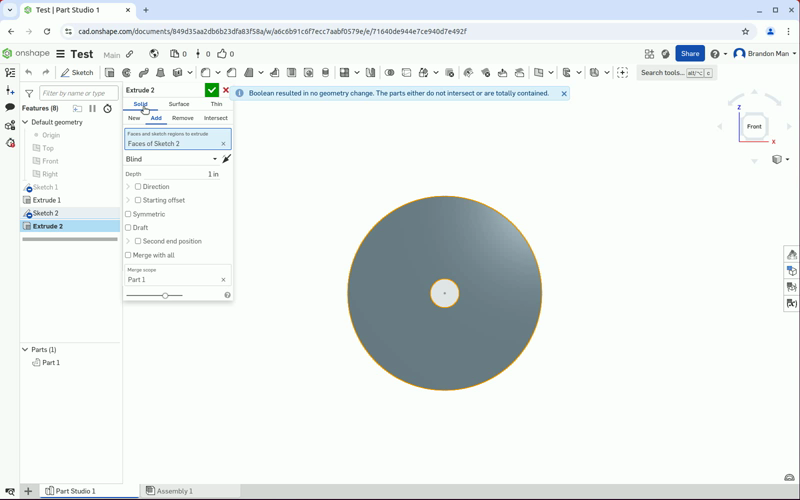
click(143, 106)
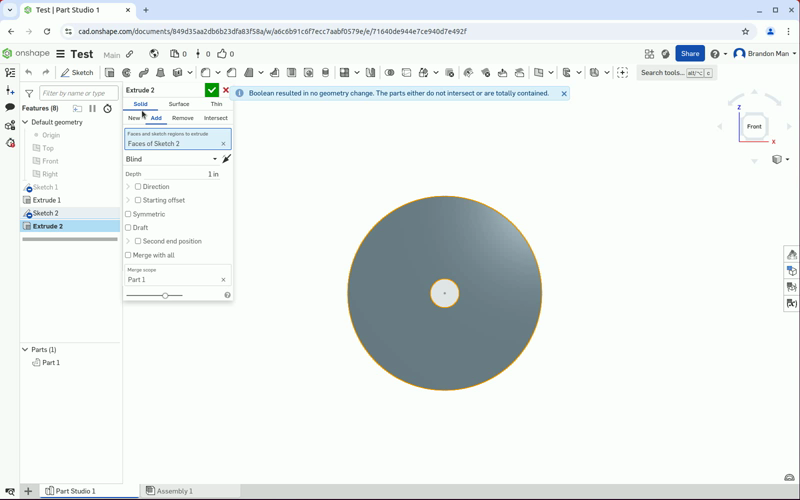
mouse_move(137, 120)
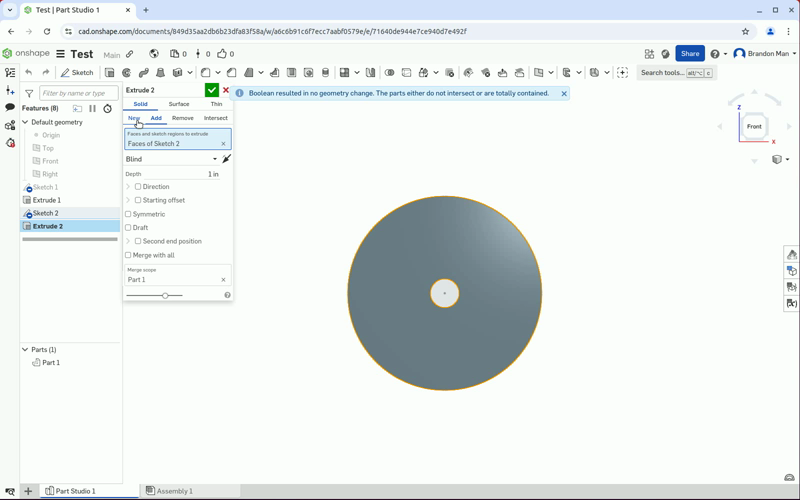
click(137, 120)
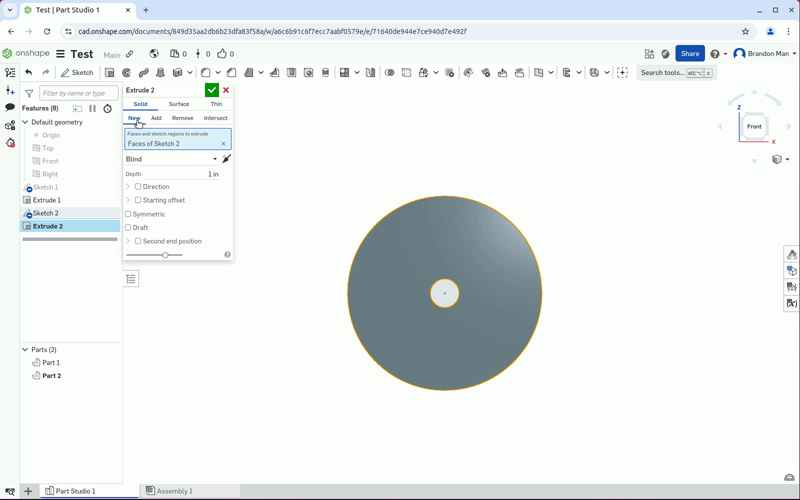
key(tab, 4)
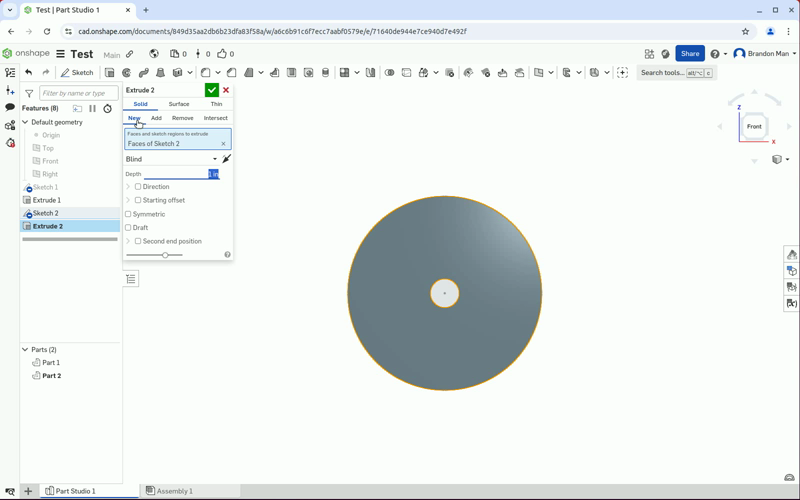
text(7.221)
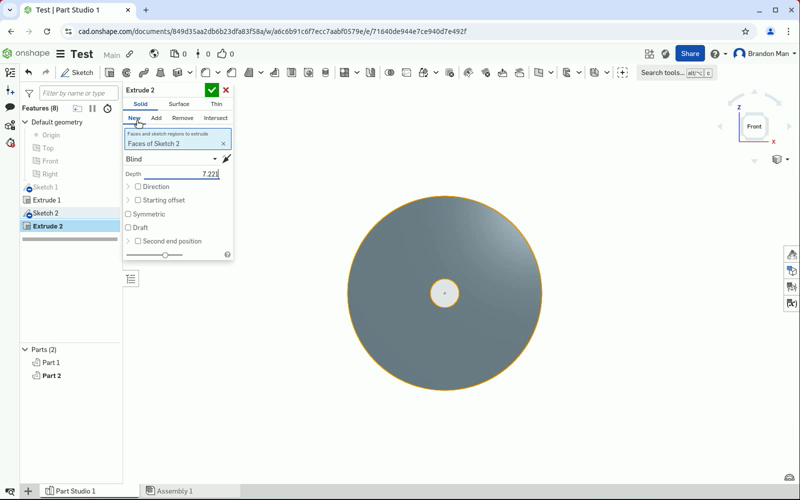
key(enter)
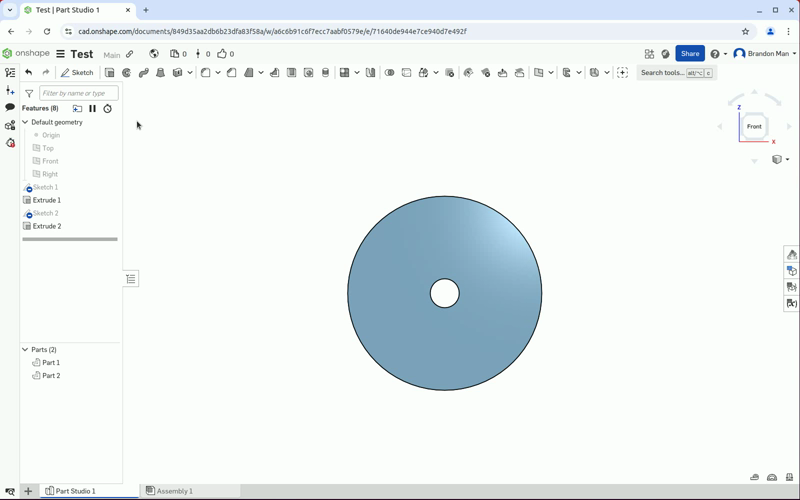
key(shift+h)
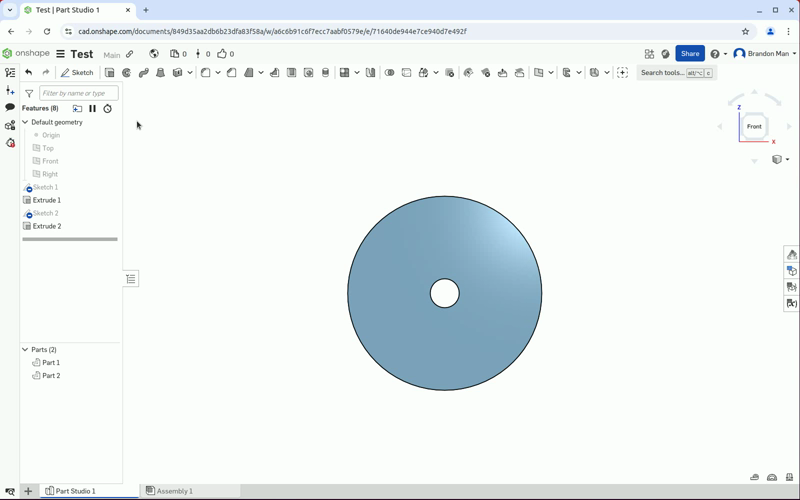
key(shift+h)
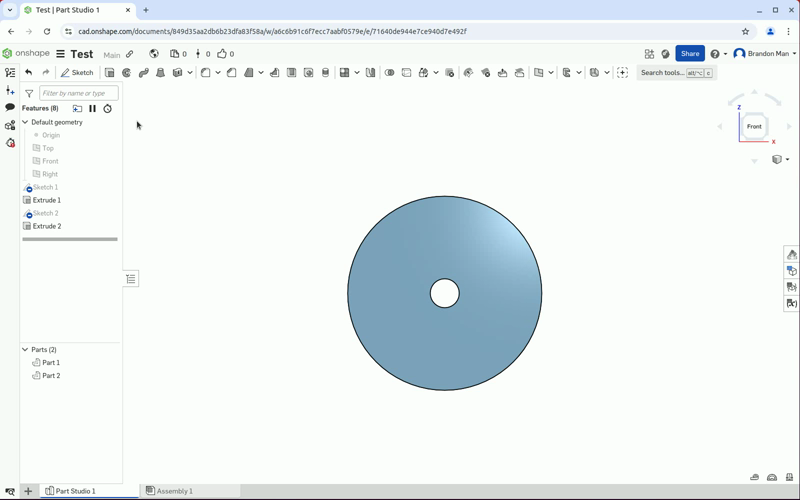
key(shift+7)
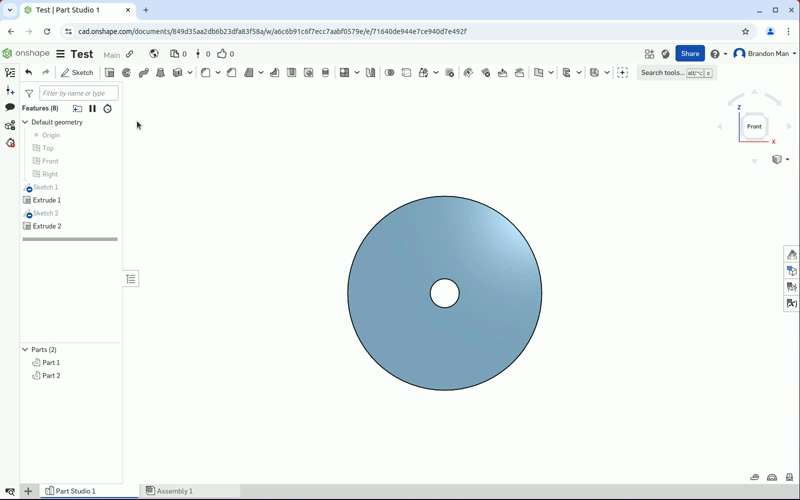
key(left, 2)
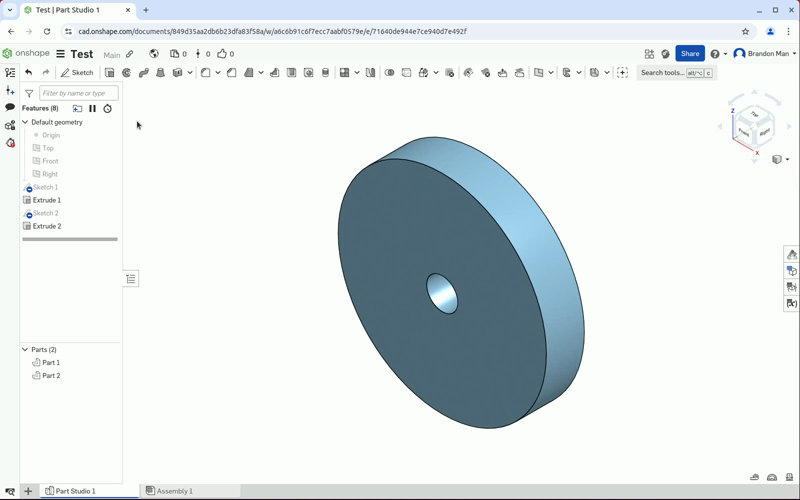
key(down, 2)
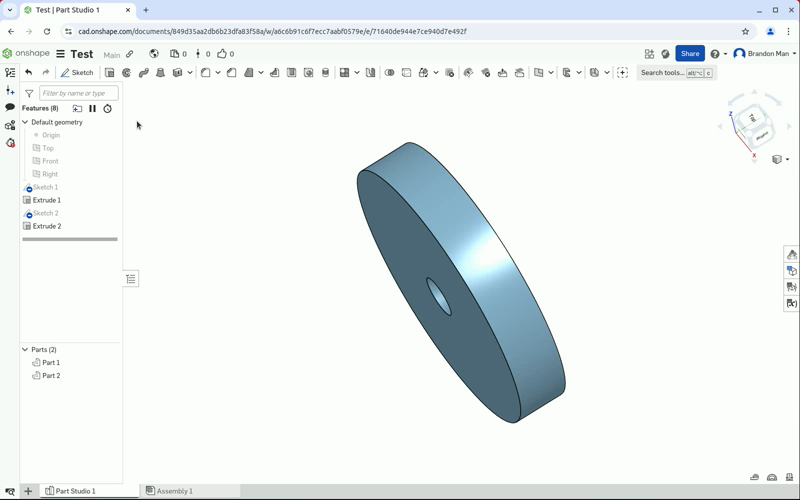
key(up, 2)
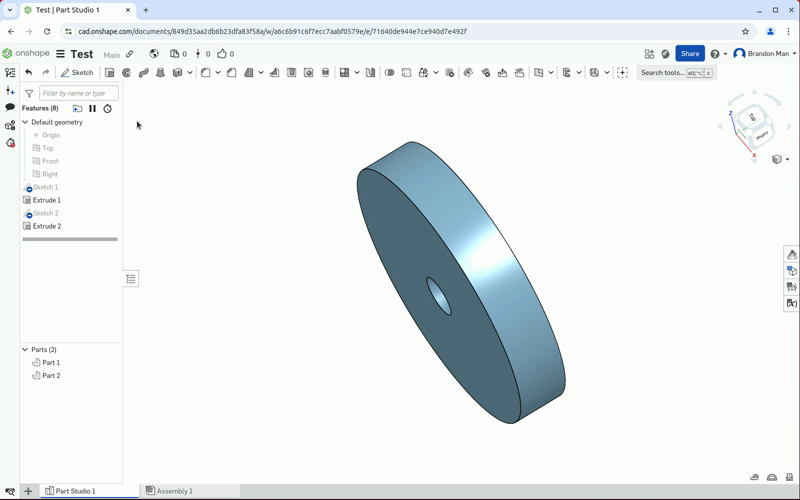
key(right, 2)
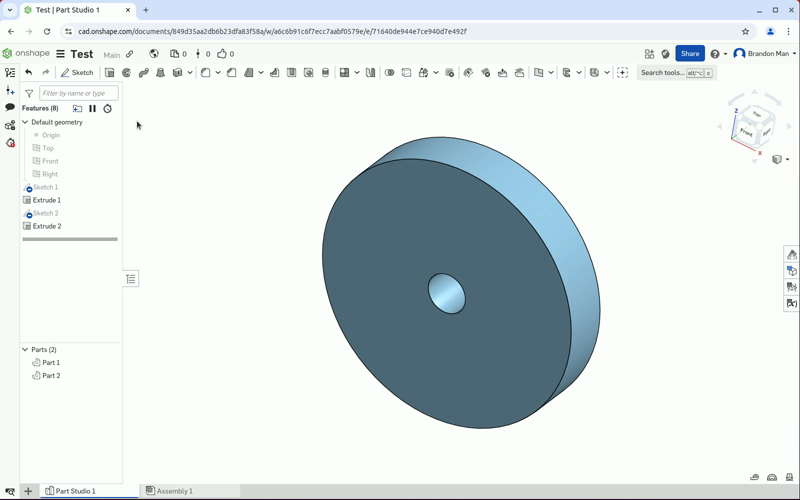
mouse_move(73, 189)
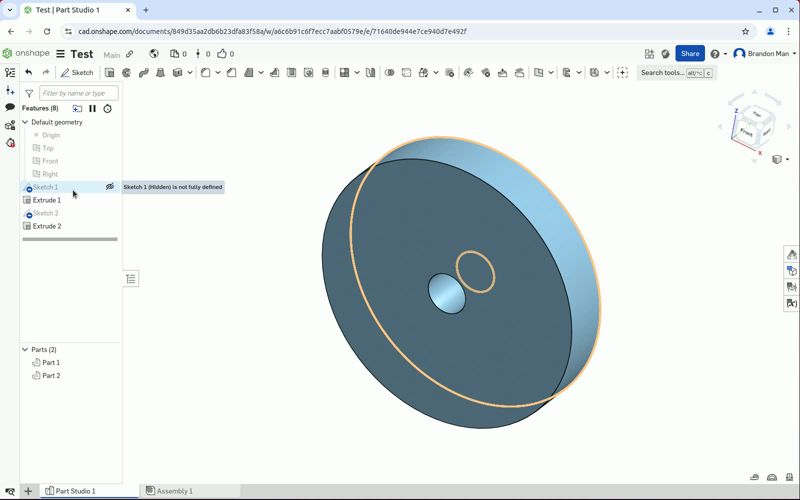
click(73, 189)